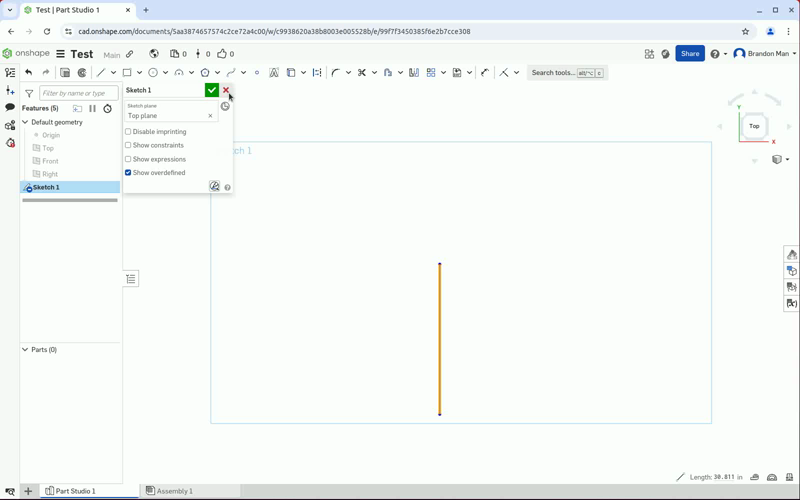
key(shift+h)
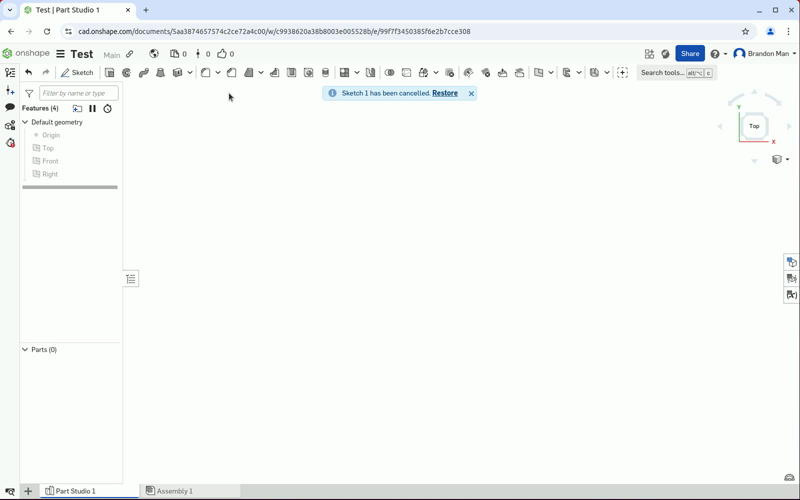
mouse_move(73, 352)
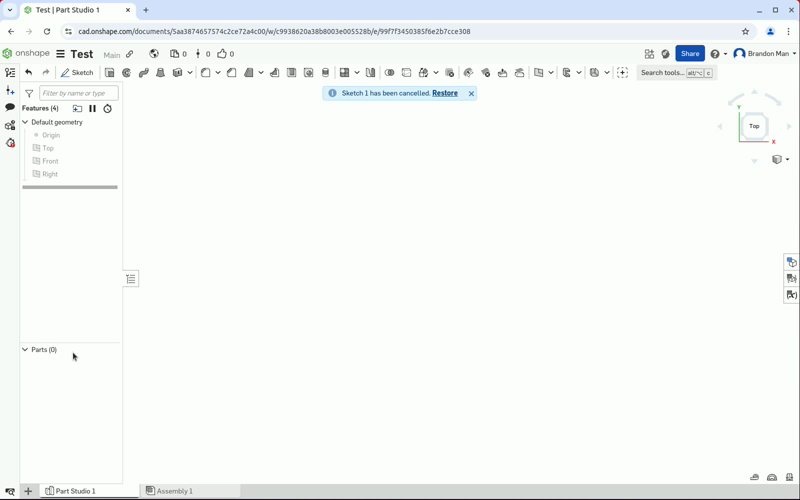
key(y)
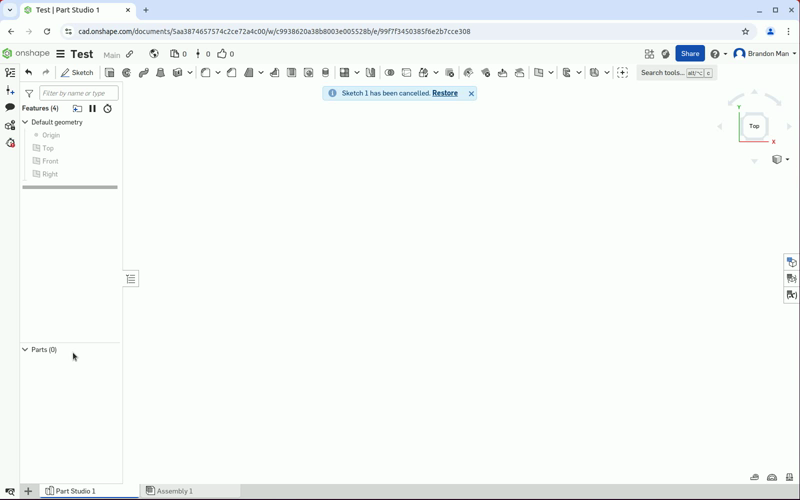
key(shift+p)
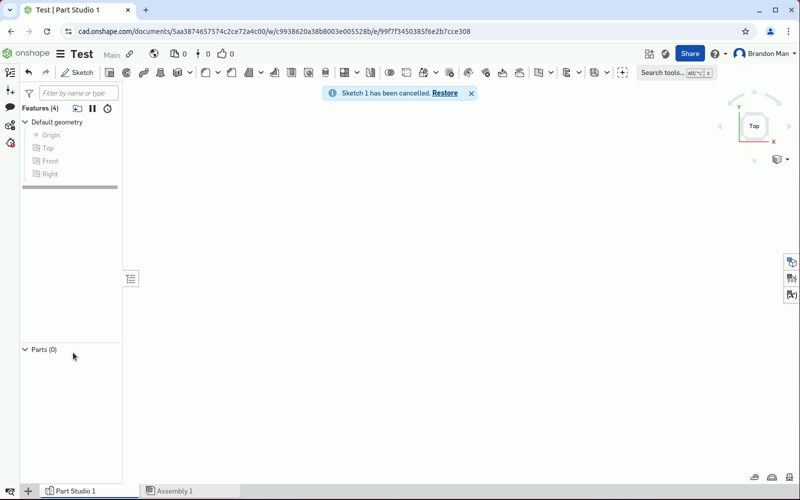
key(space)
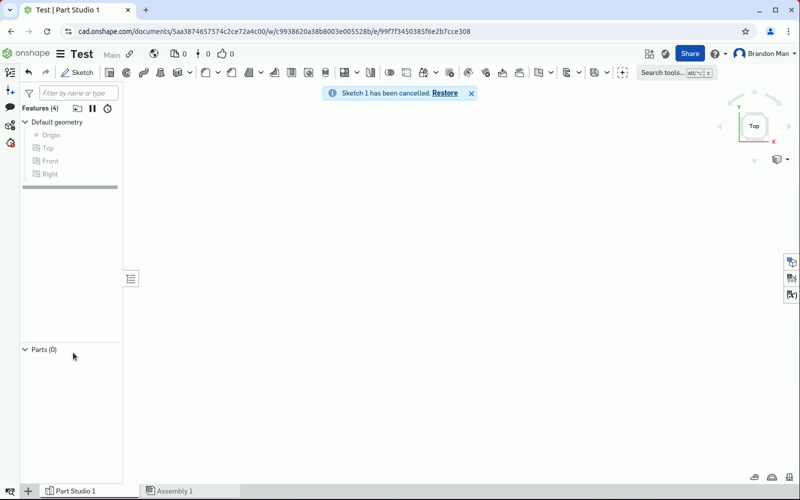
key_down(shift)
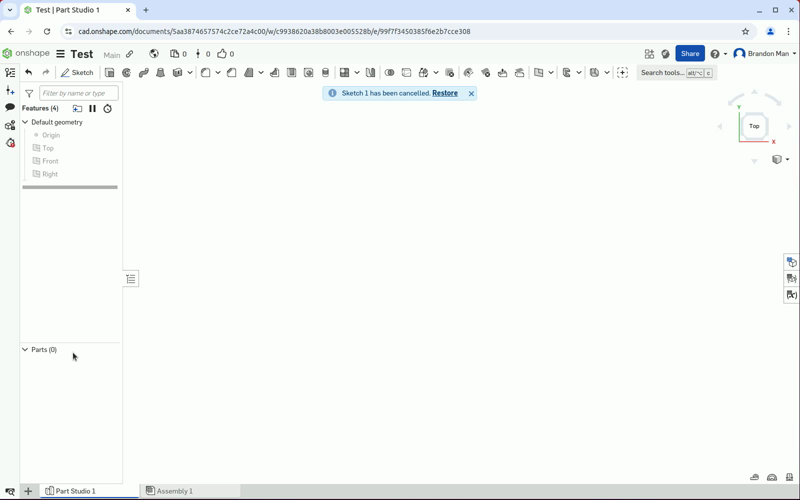
key(up)
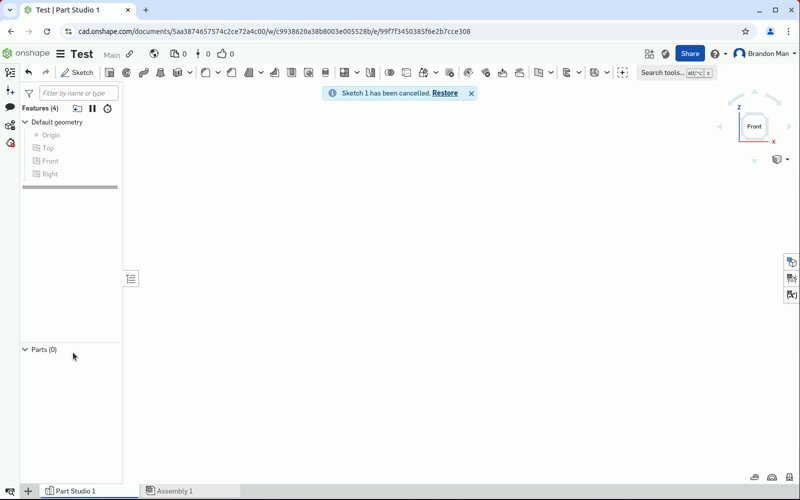
key_up(shift)
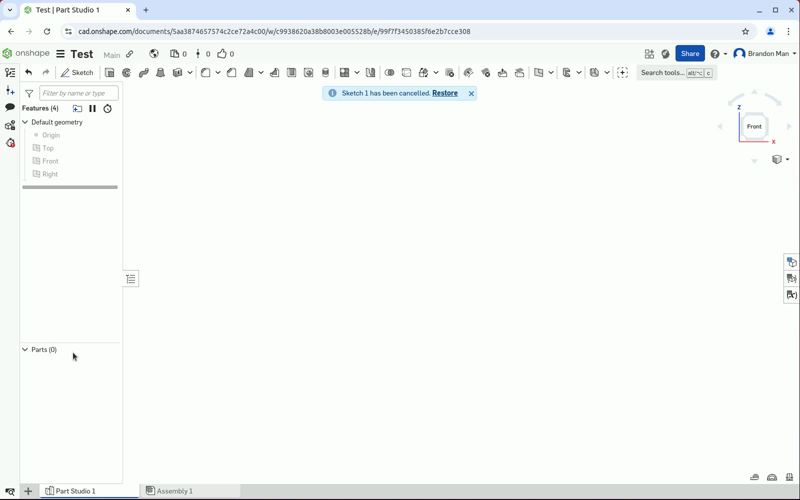
mouse_move(73, 352)
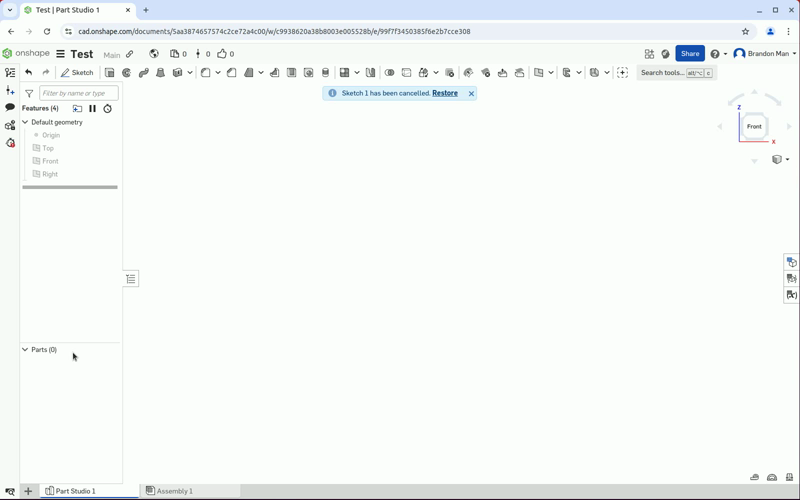
key(shift+y)
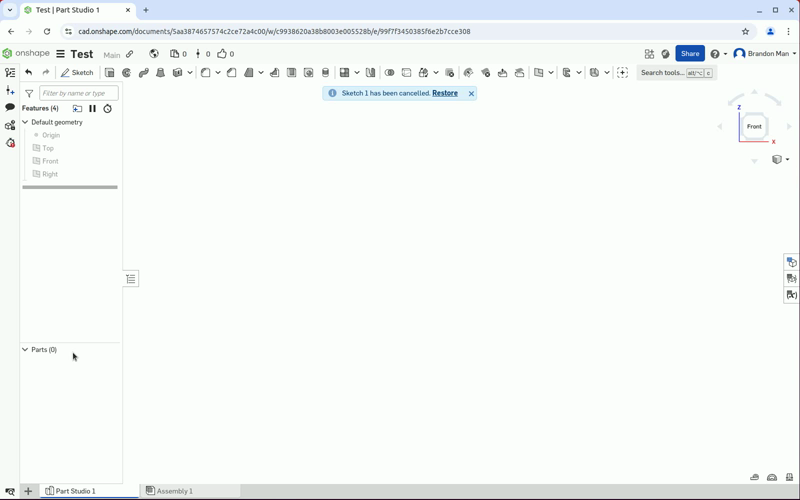
key(shift+s)
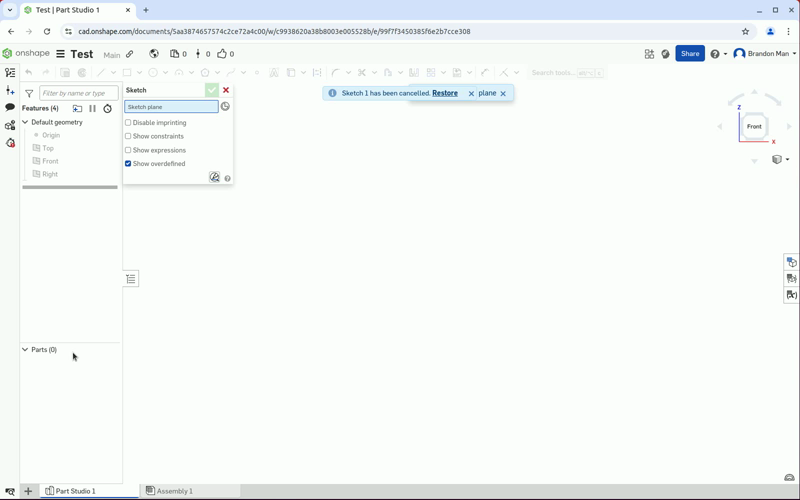
mouse_move(73, 163)
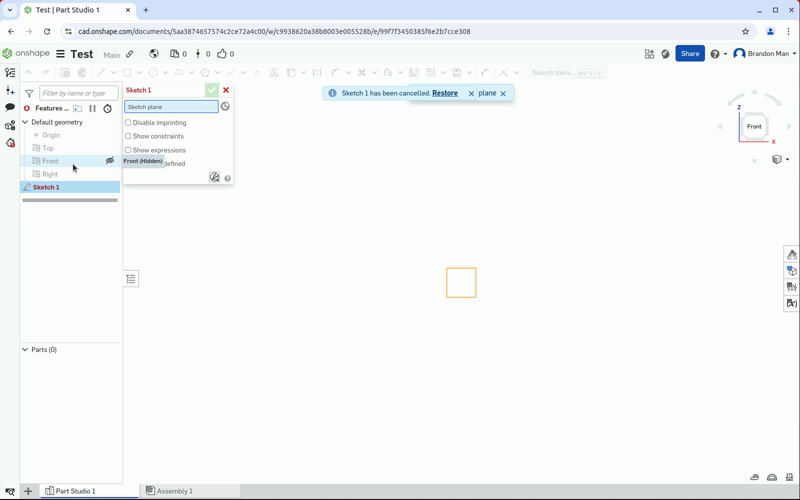
click(73, 163)
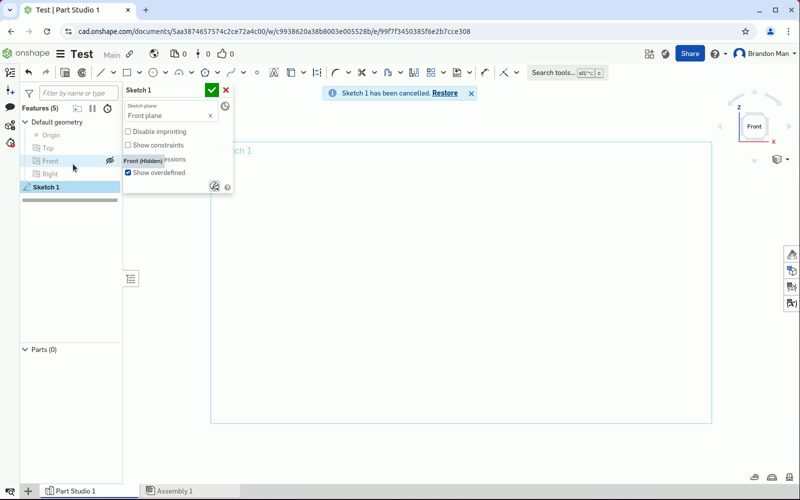
mouse_move(73, 352)
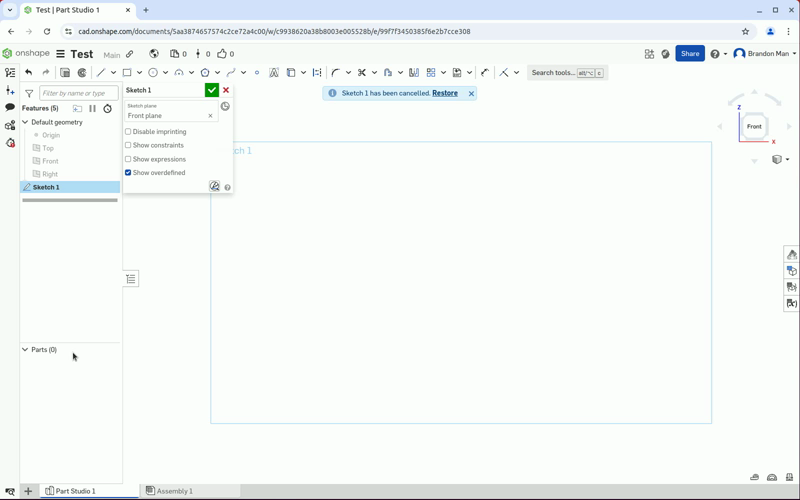
key(y)
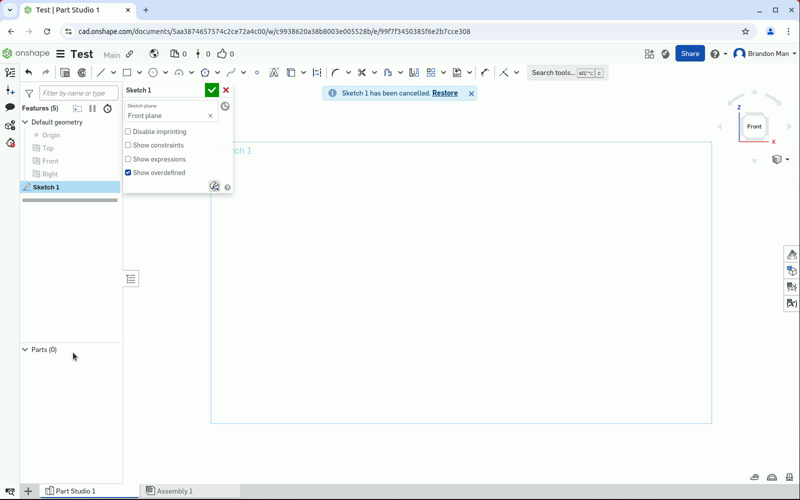
key(l)
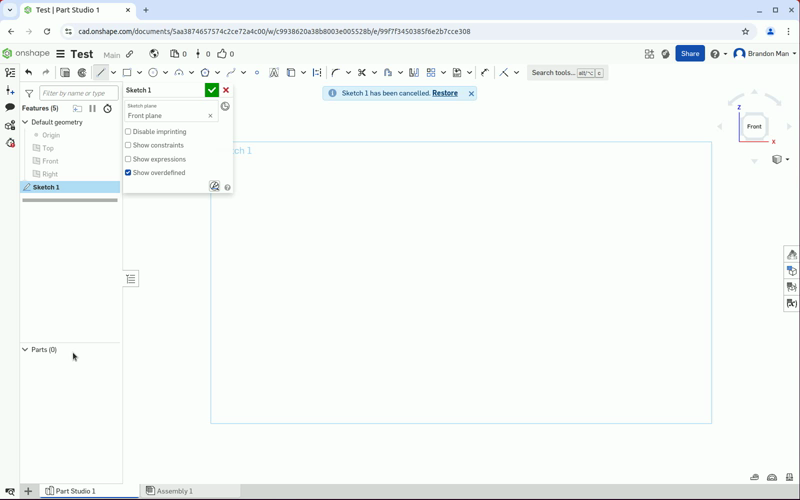
key_down(shift)
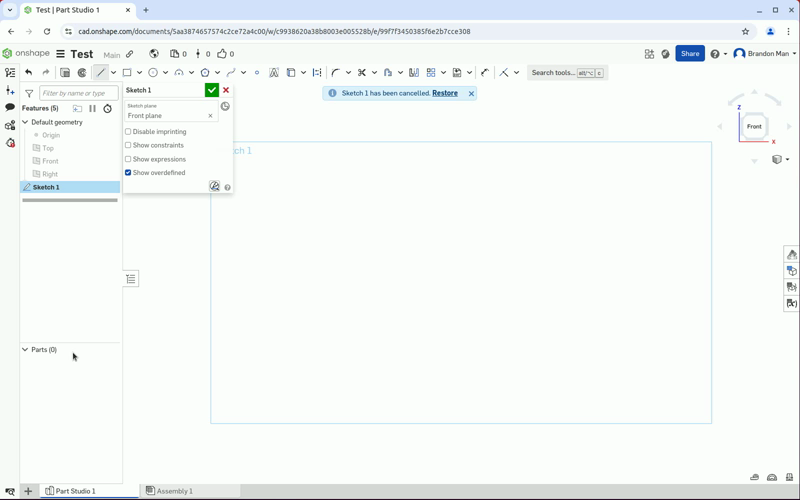
mouse_move(460, 282)
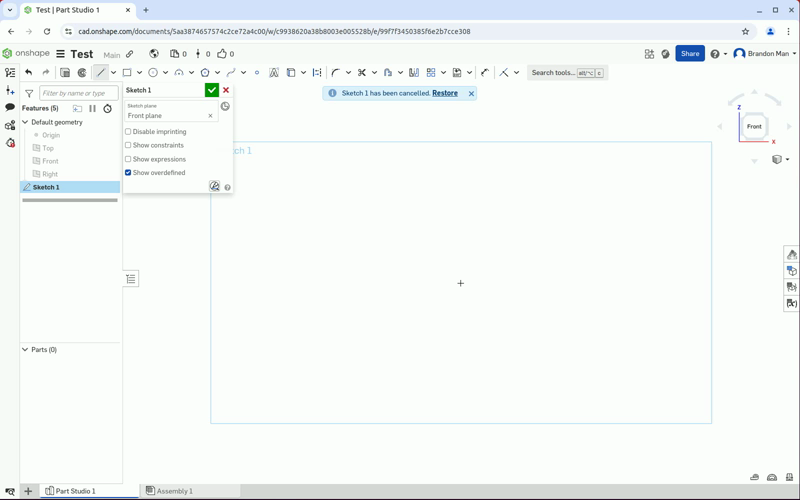
click(460, 282)
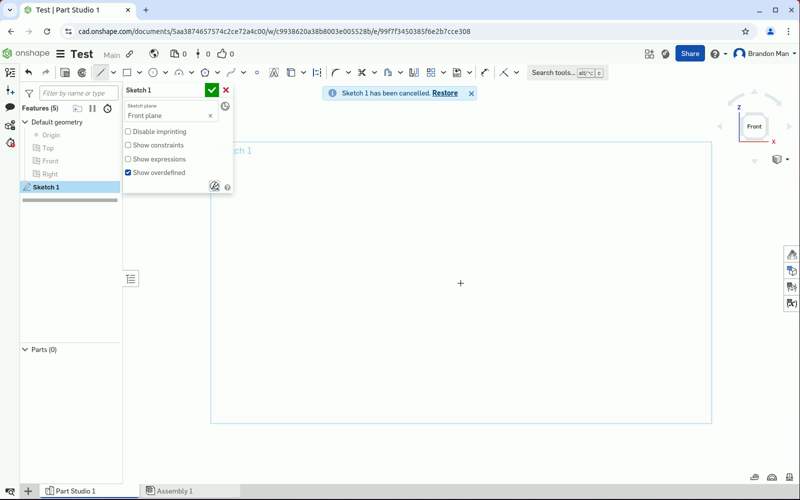
key_up(shift)
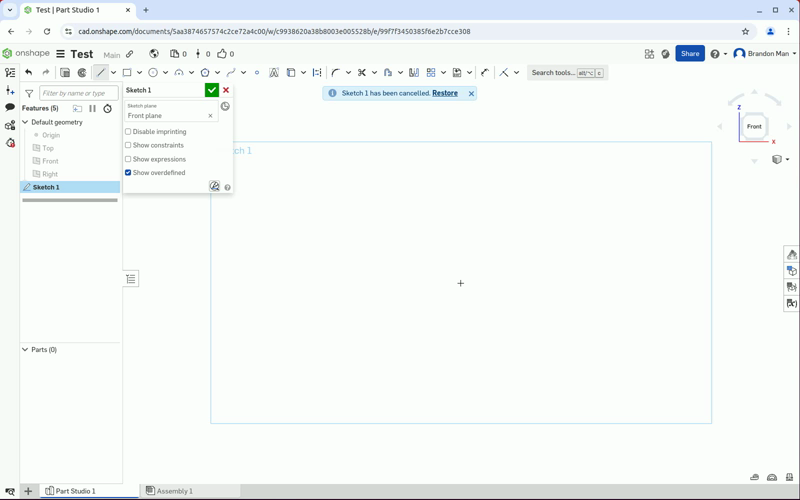
key_down(shift)
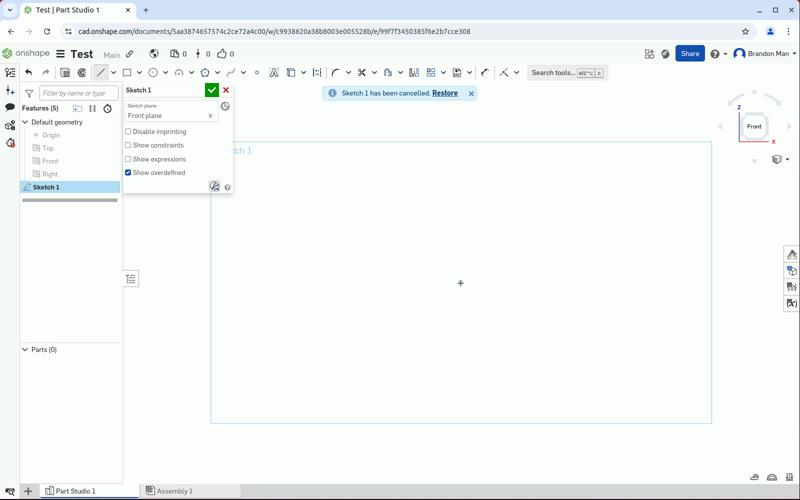
mouse_move(573, 282)
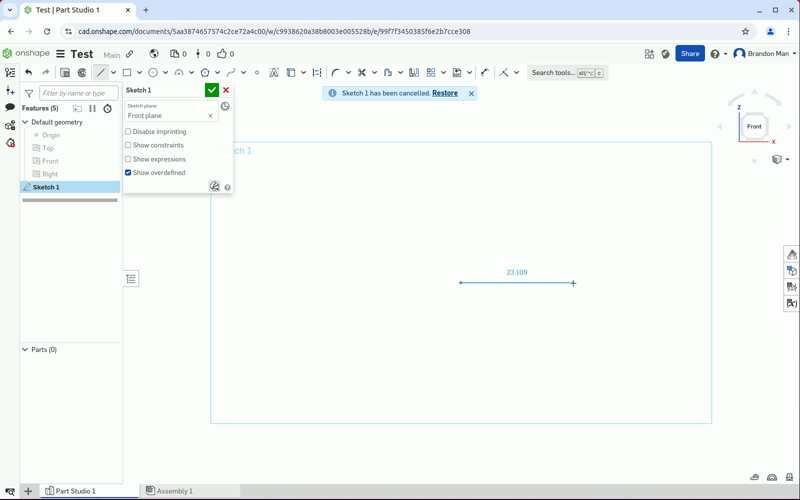
click(573, 282)
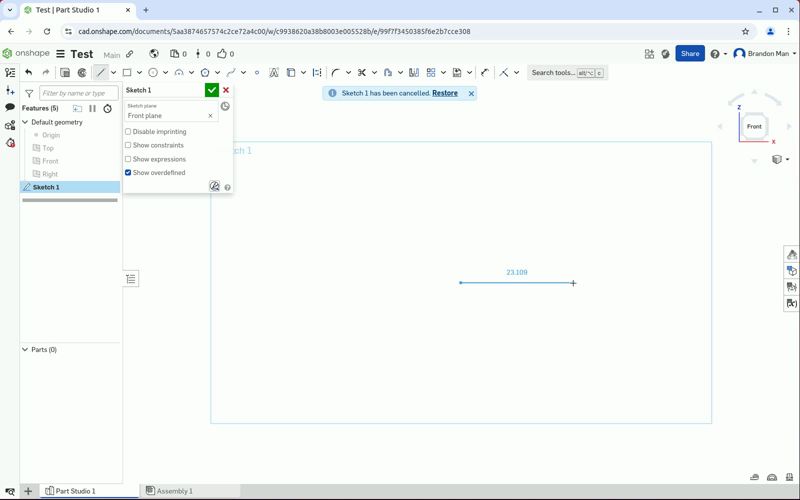
key_up(shift)
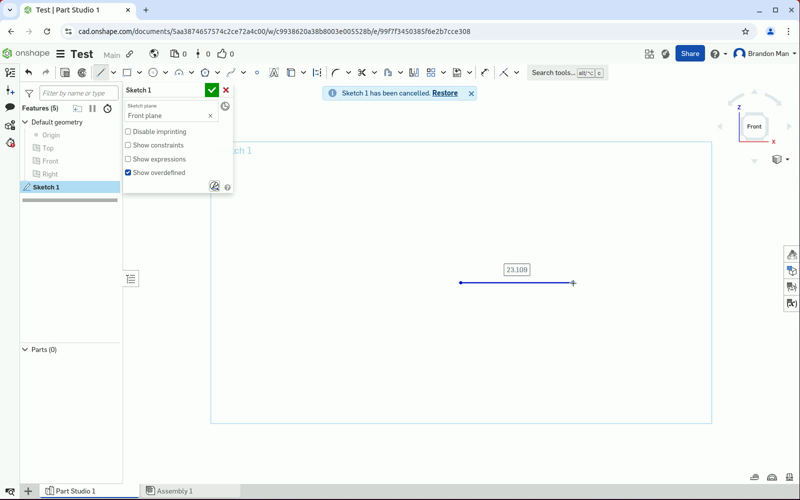
key_down(shift)
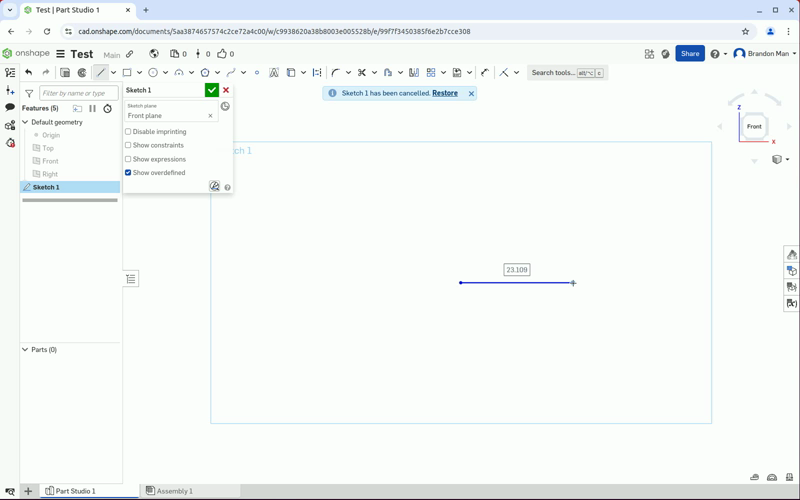
mouse_move(589, 282)
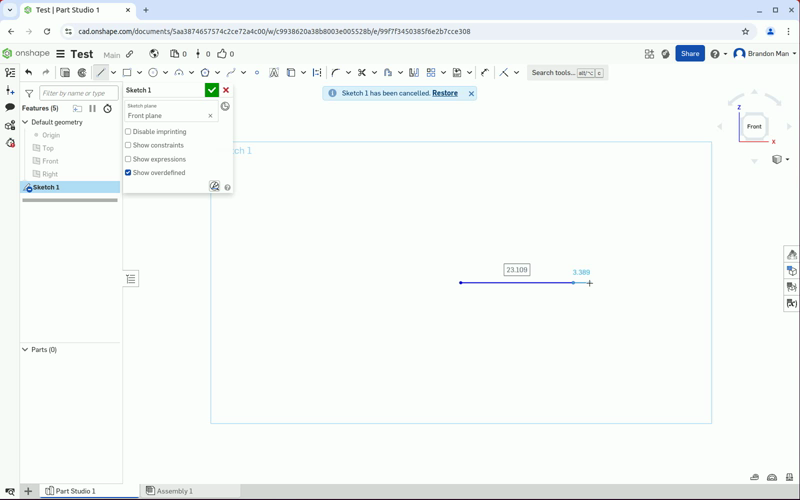
mouse_move(573, 226)
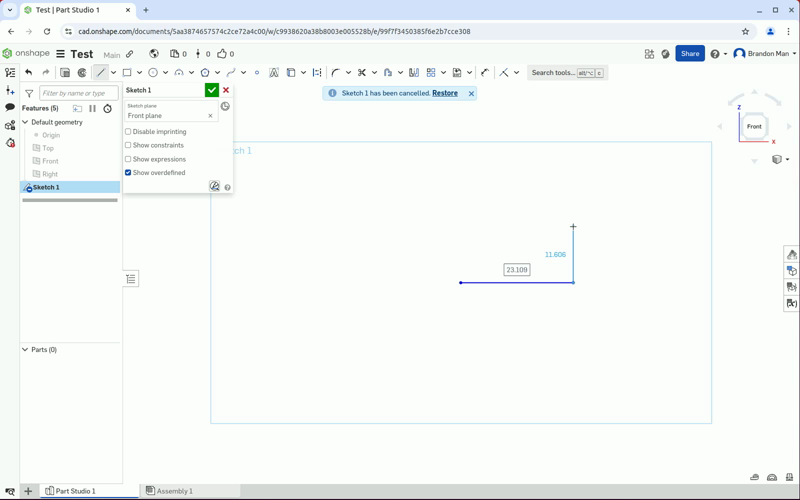
click(573, 226)
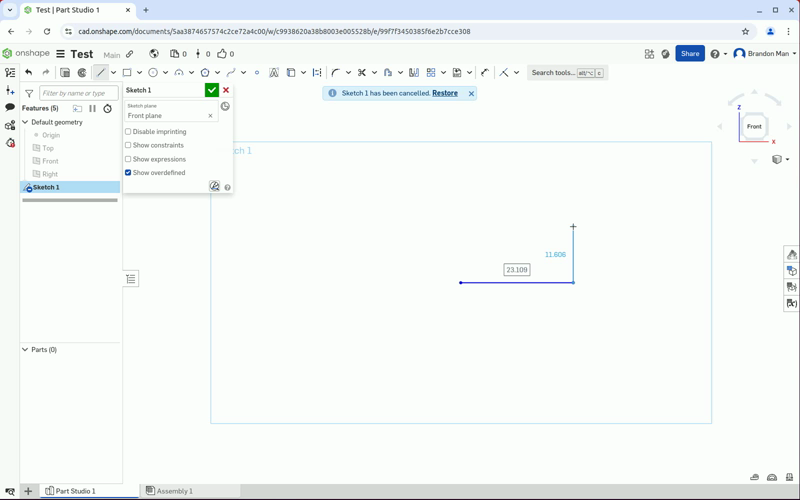
key_up(shift)
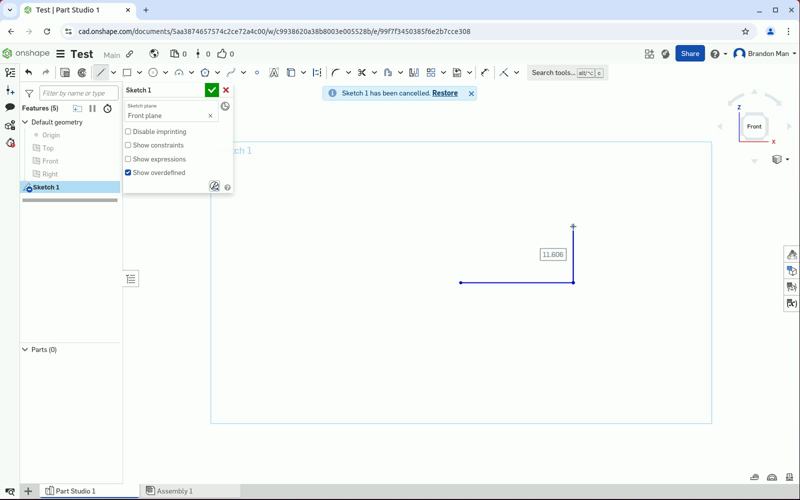
key_down(shift)
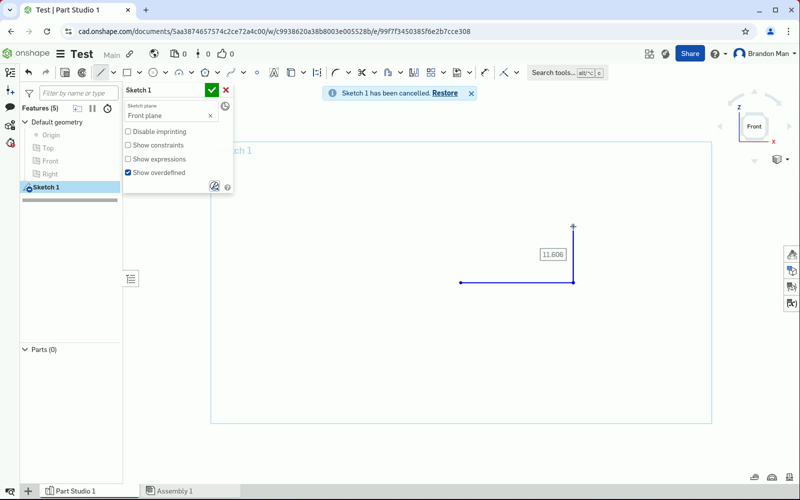
mouse_move(460, 226)
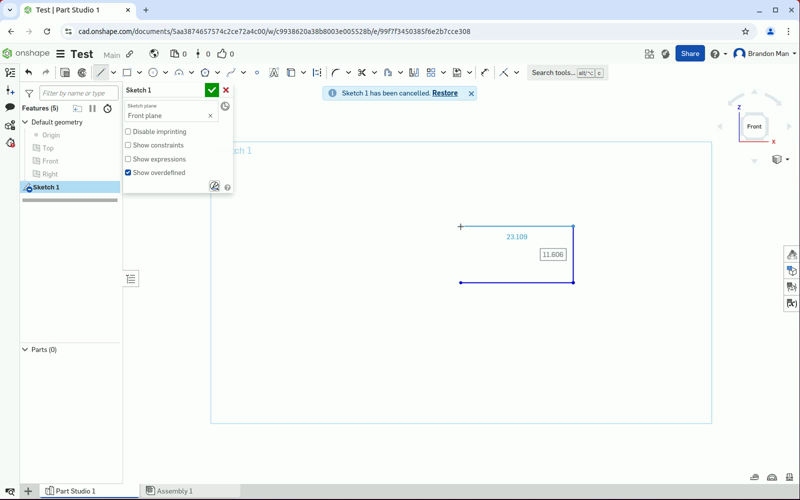
click(460, 226)
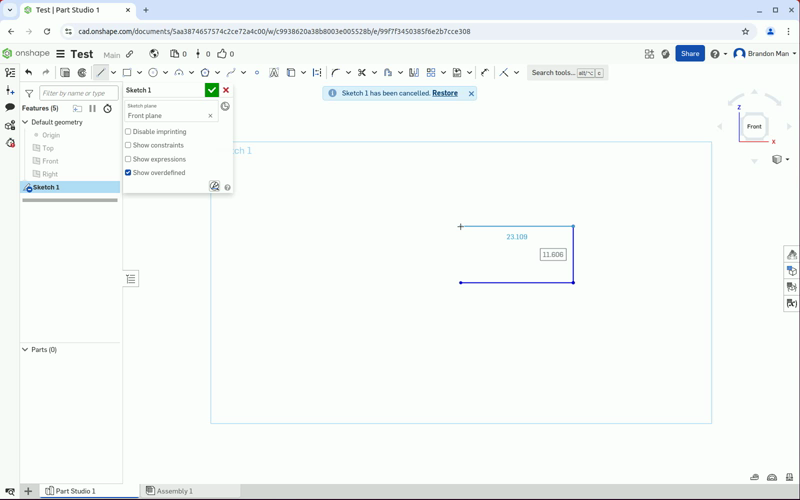
key_up(shift)
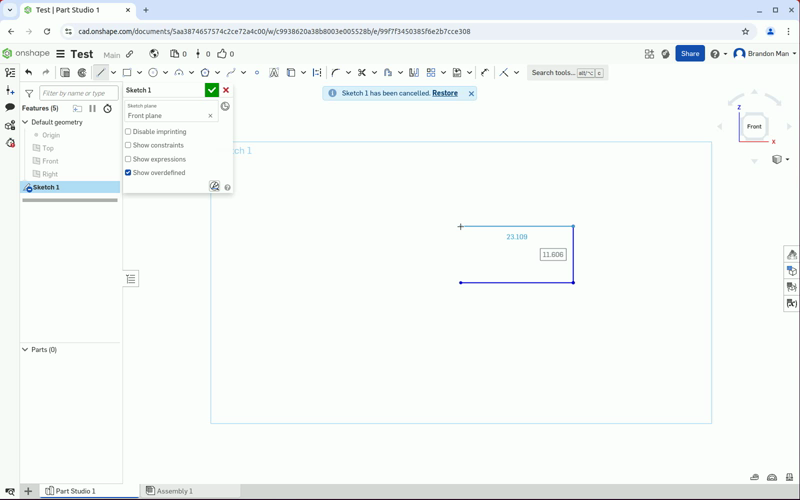
mouse_move(490, 226)
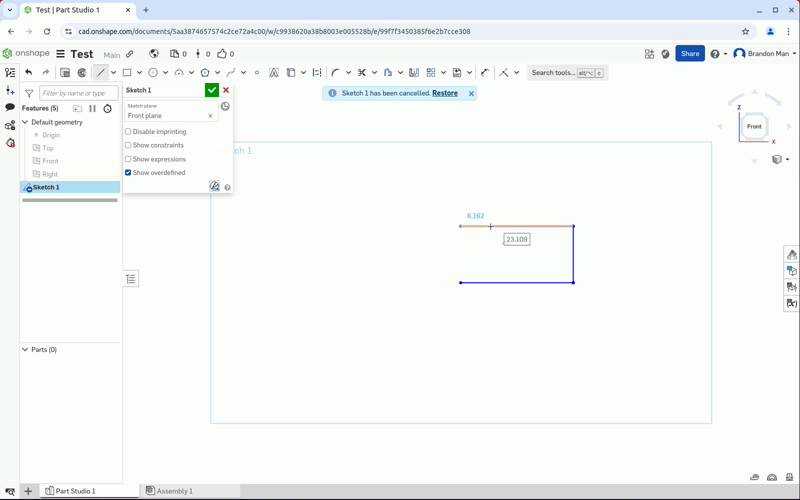
key_down(shift)
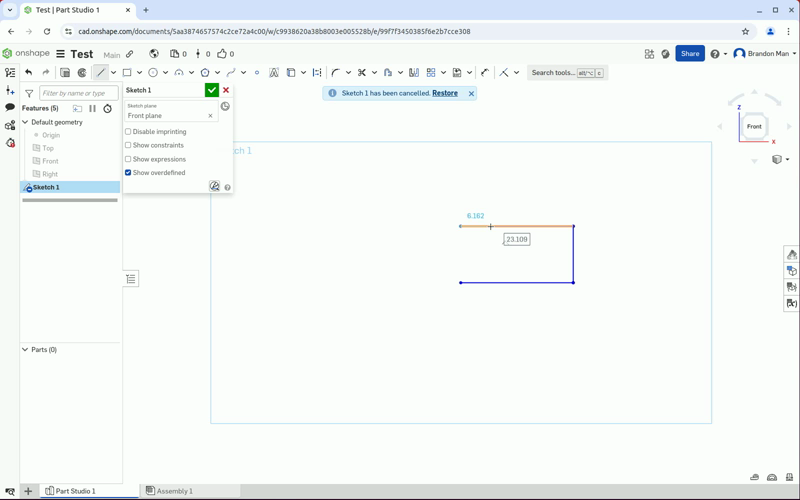
mouse_move(460, 282)
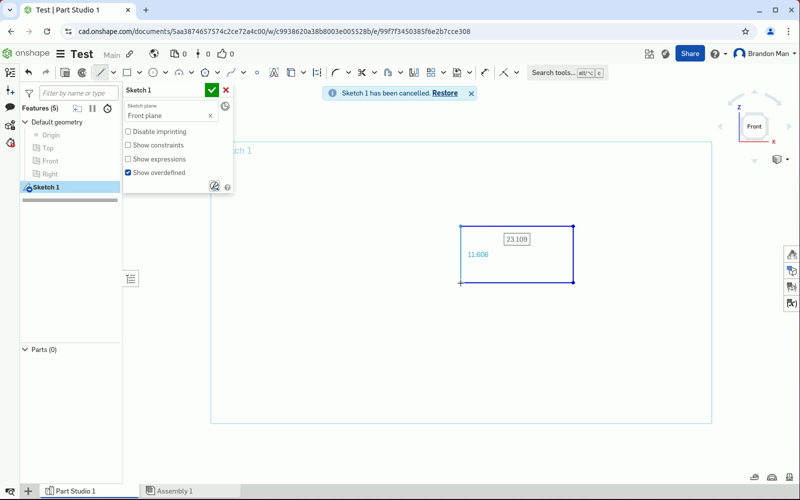
key_up(shift)
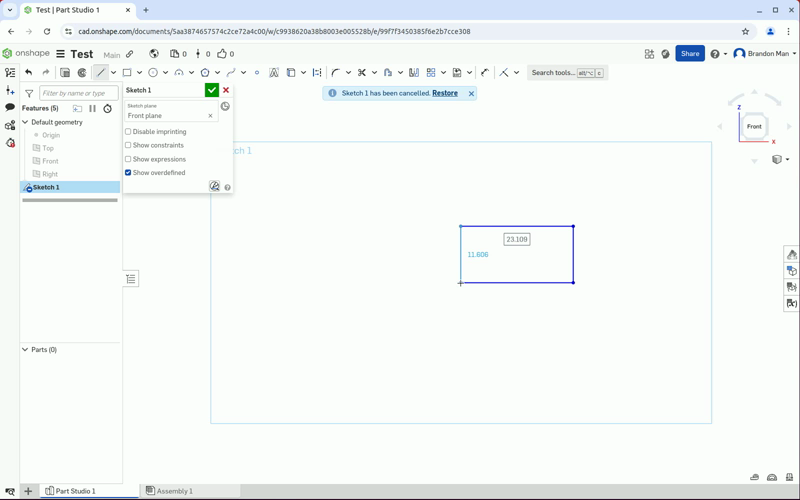
click(460, 282)
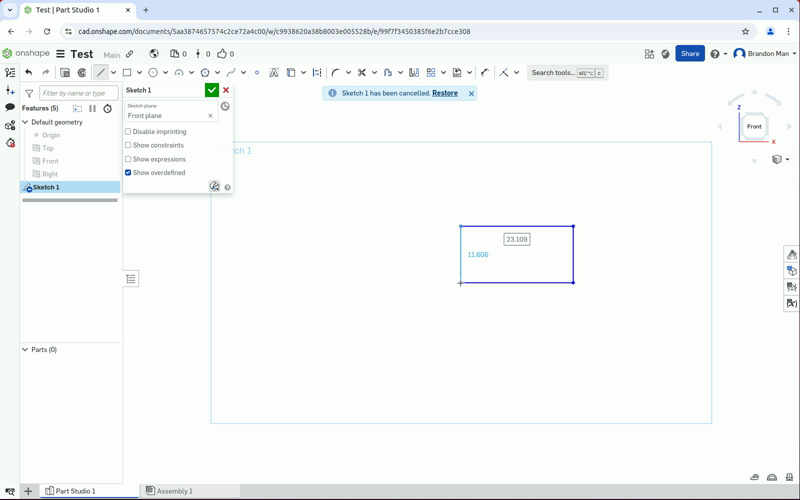
key(esc)
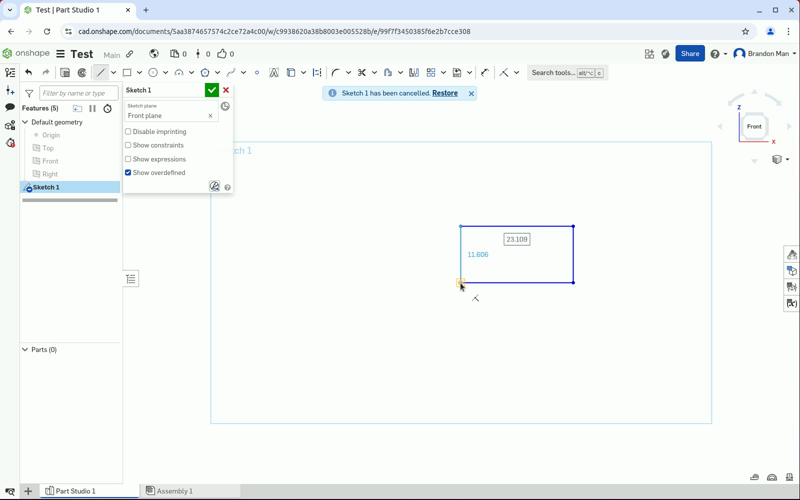
mouse_move(522, 235)
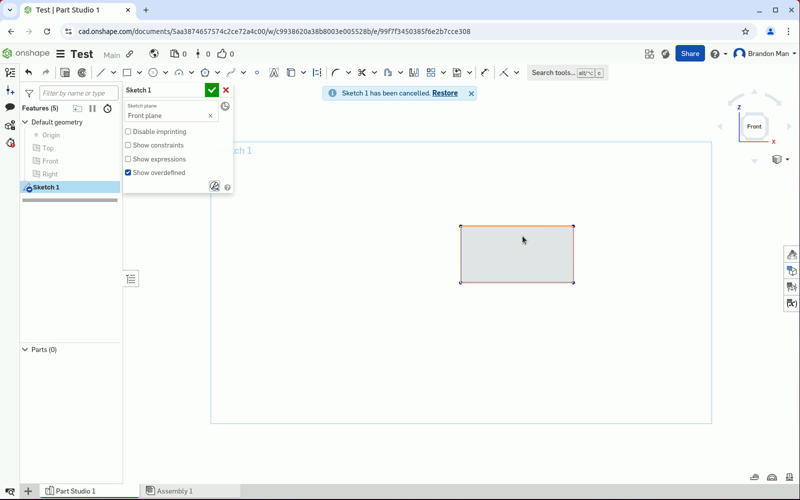
click(522, 235)
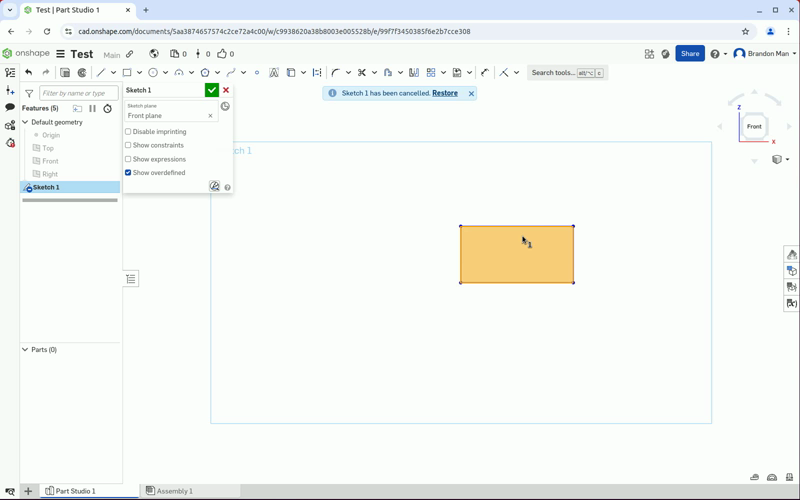
mouse_move(73, 352)
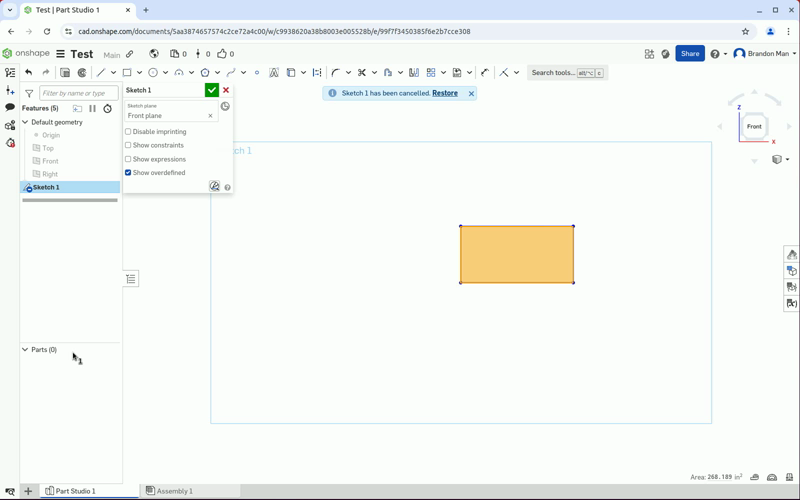
key(shift+y)
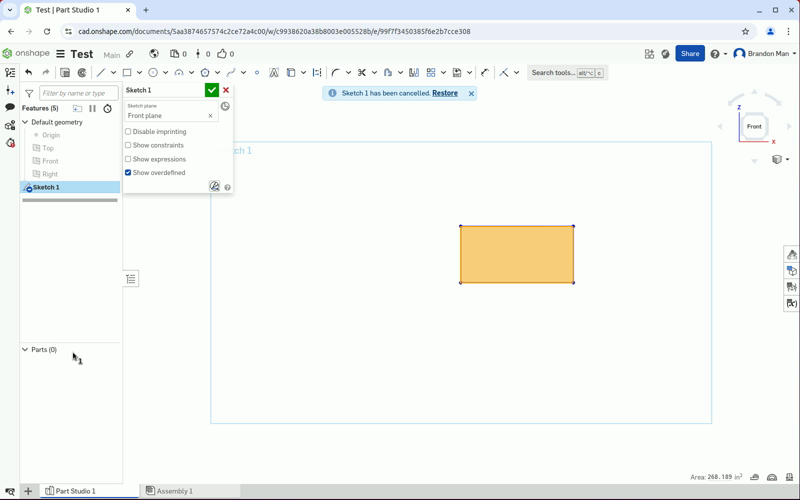
key(shift+e)
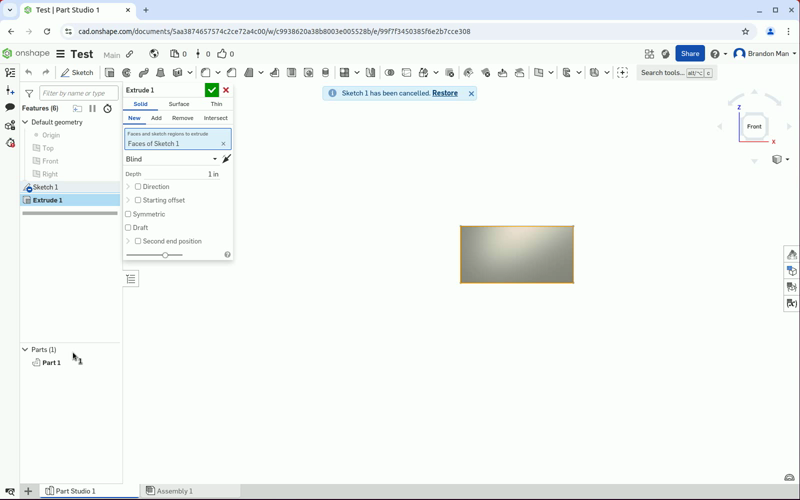
mouse_move(143, 106)
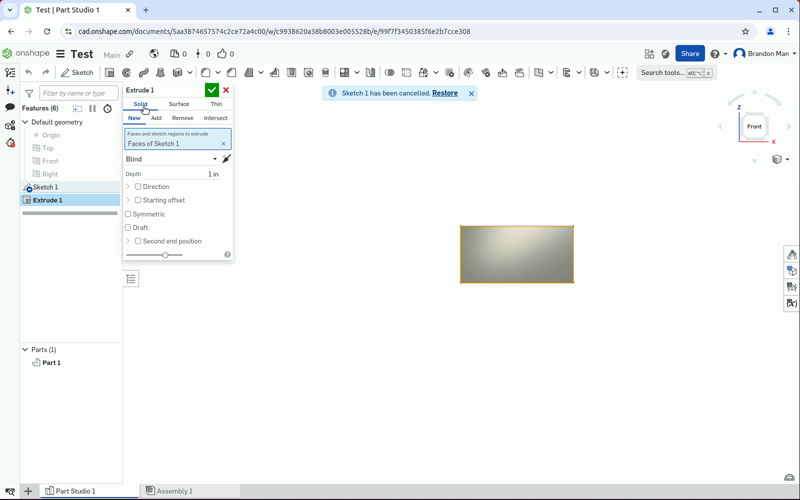
click(143, 106)
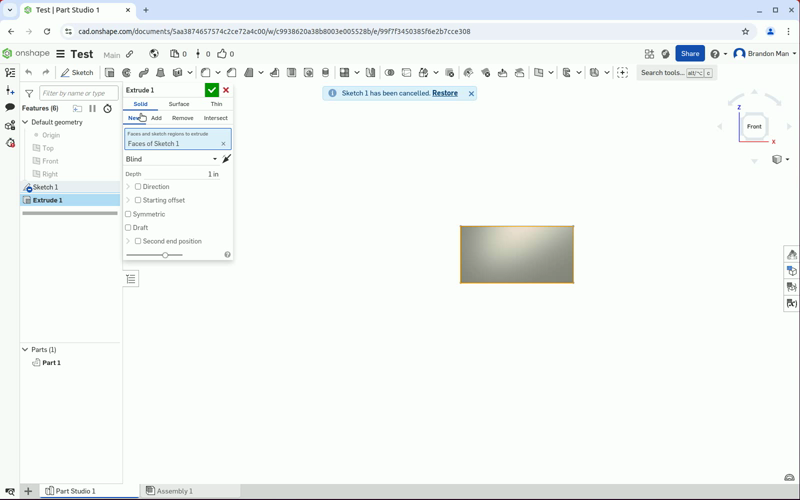
mouse_move(137, 120)
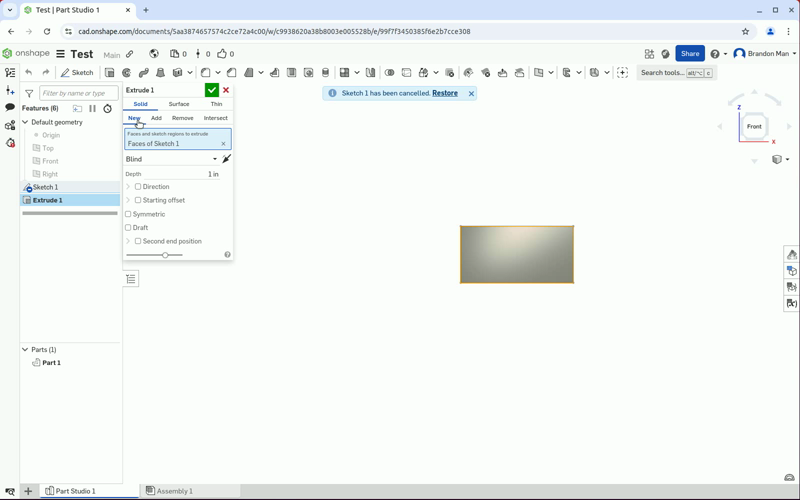
click(137, 120)
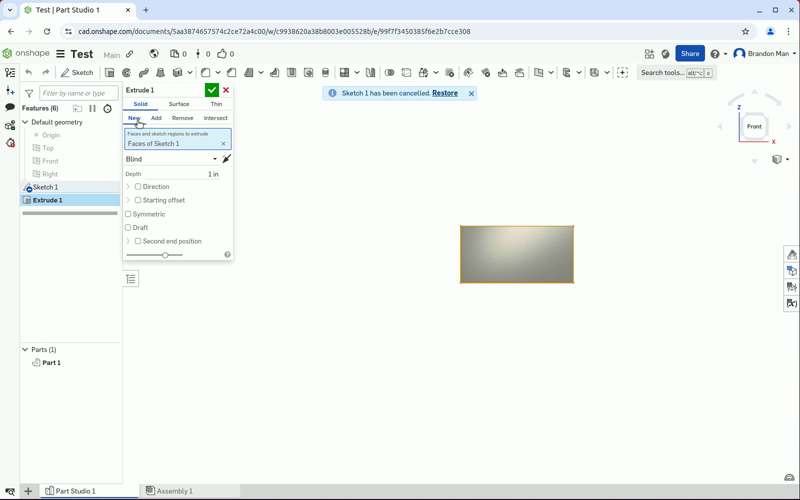
key(tab, 4)
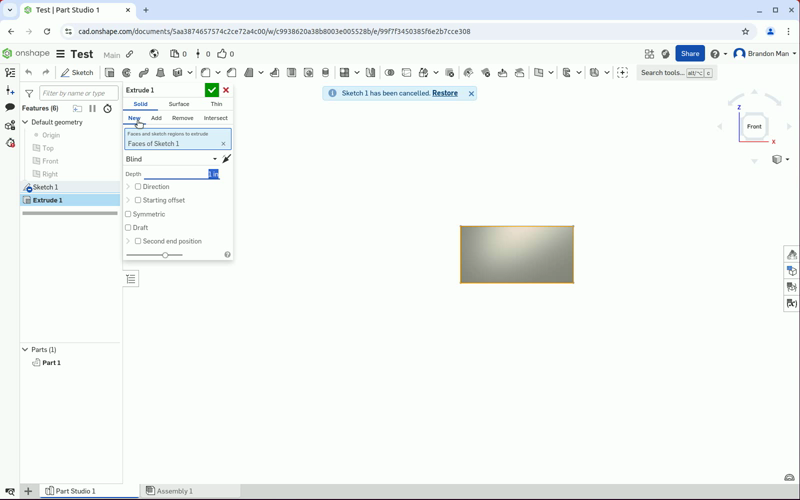
text(17.331)
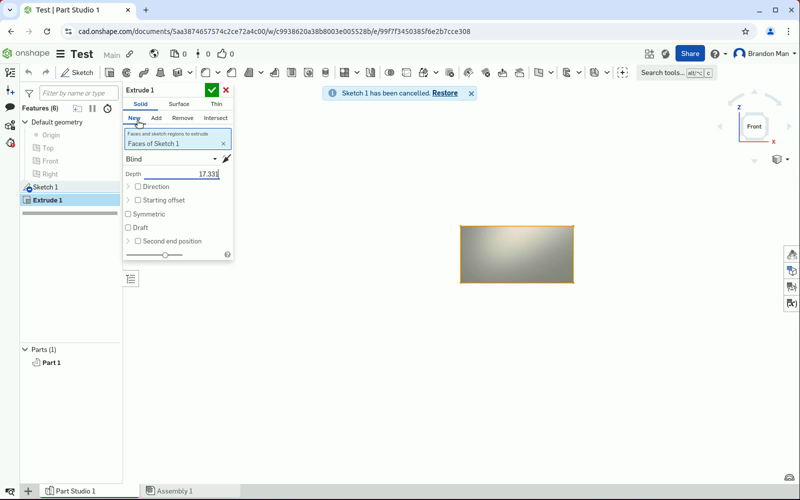
key(enter)
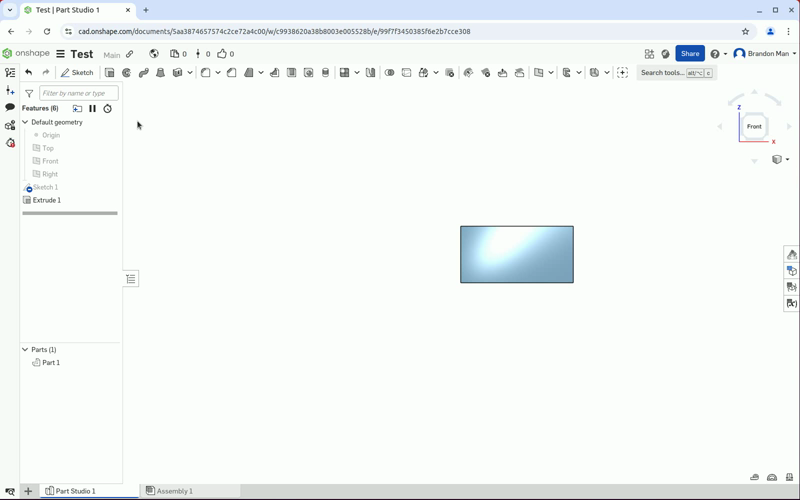
key(shift+h)
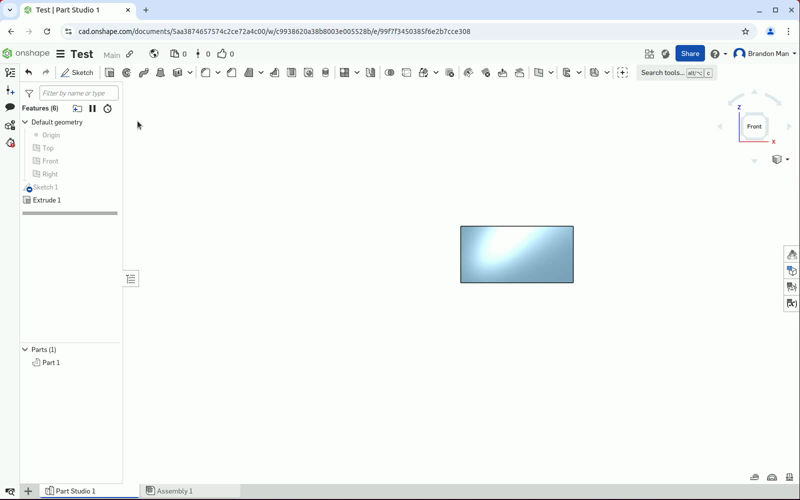
key(shift+h)
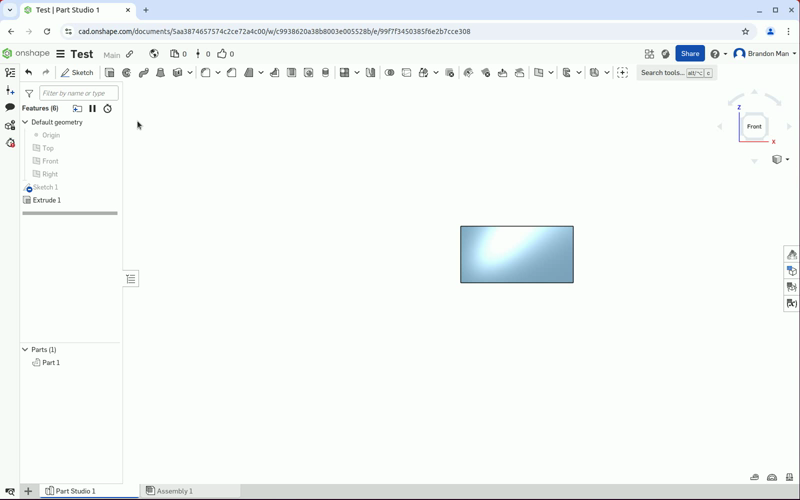
mouse_move(73, 189)
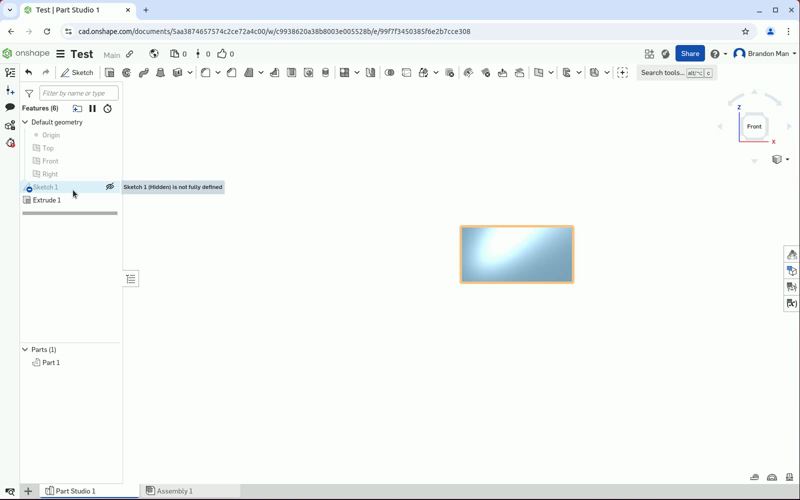
click(73, 189)
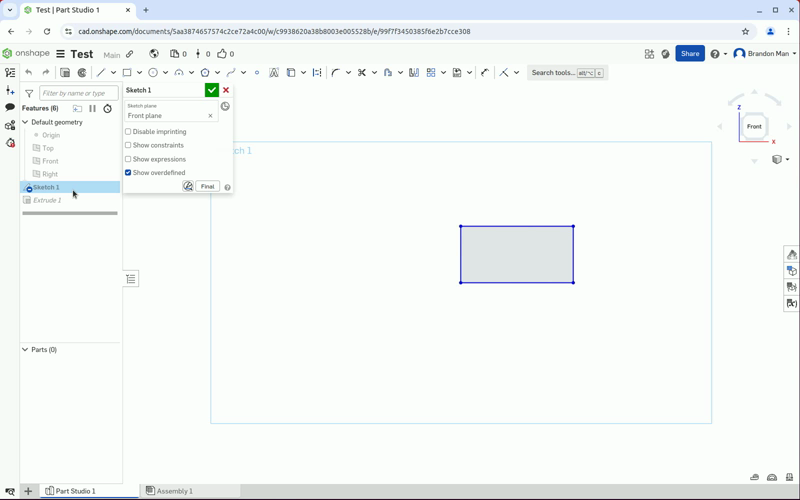
mouse_move(229, 92)
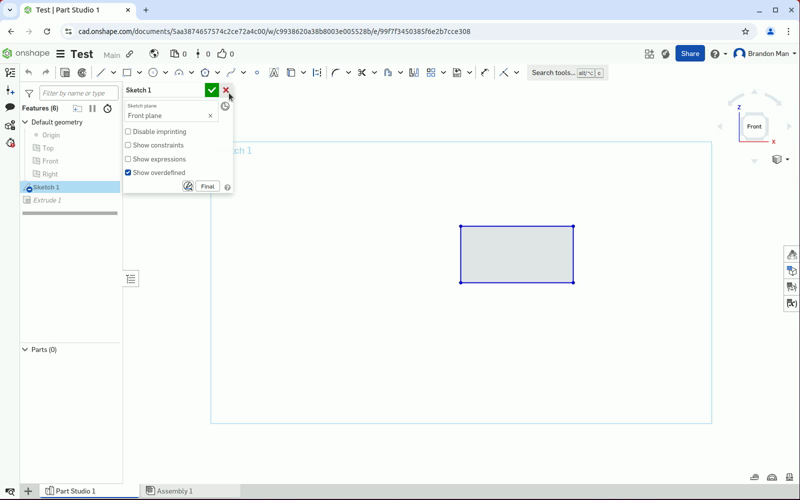
click(229, 92)
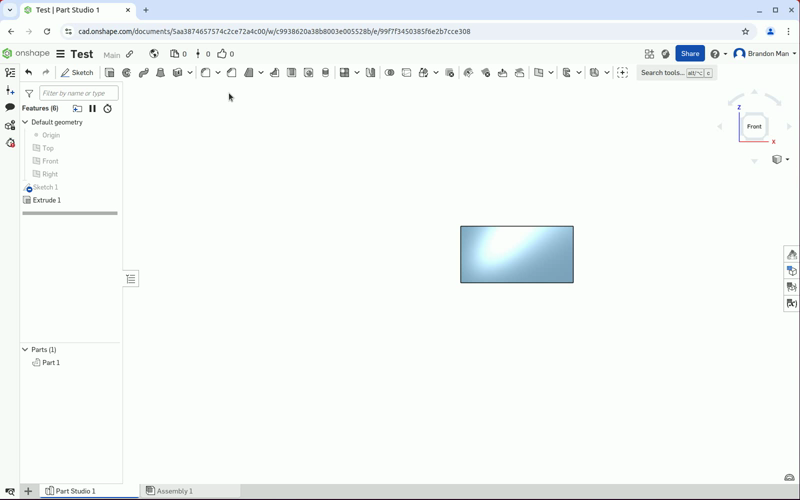
mouse_move(73, 352)
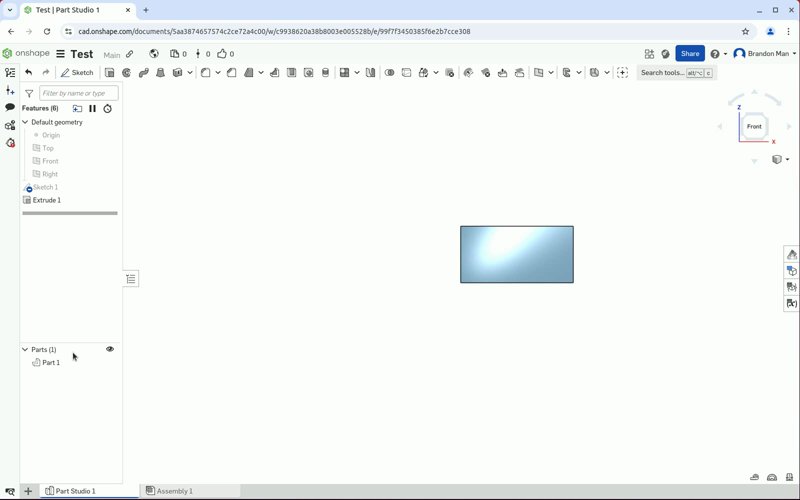
key(y)
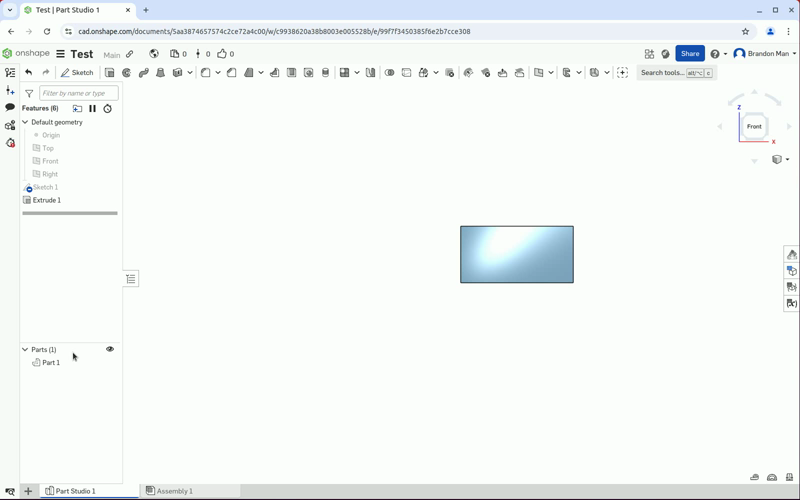
key(shift+p)
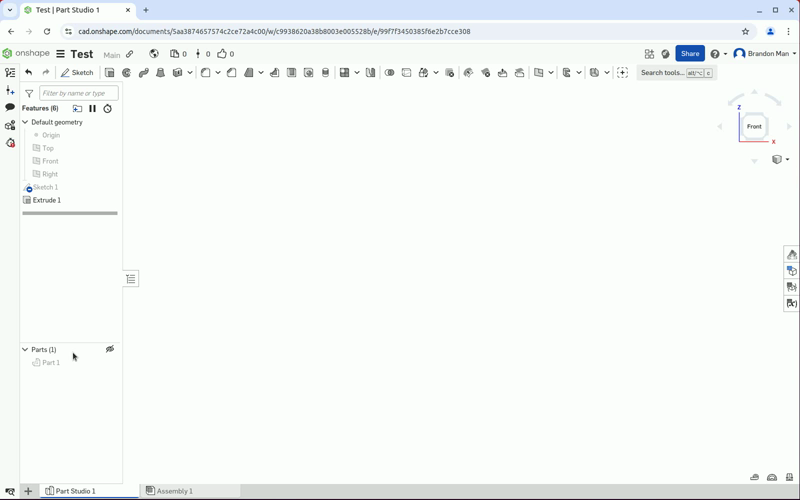
key(space)
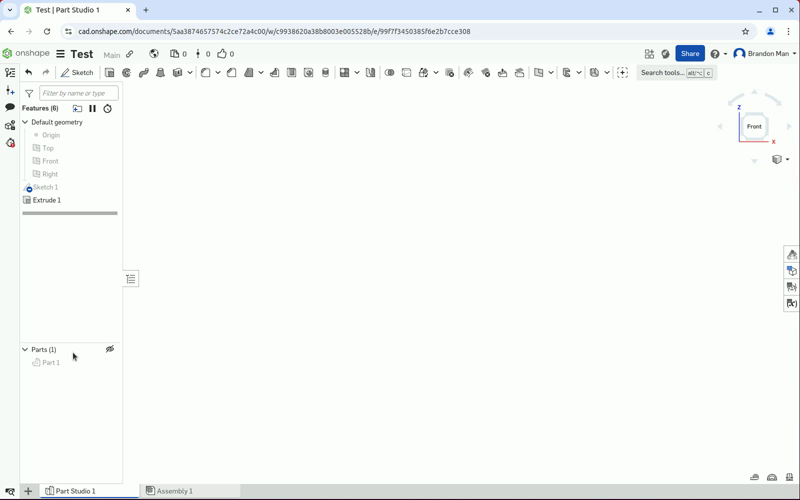
key_down(shift)
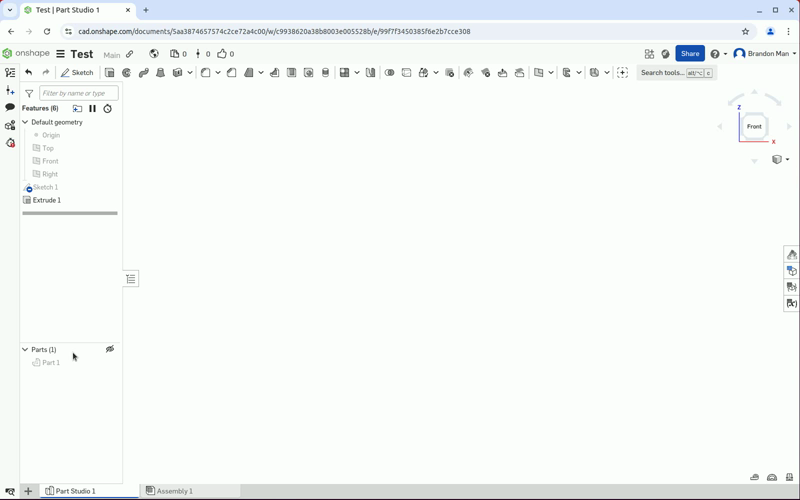
key(down)
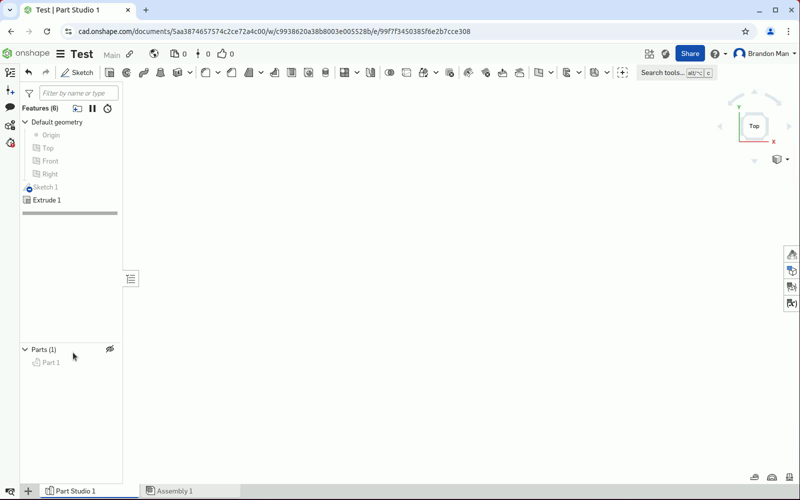
key_up(shift)
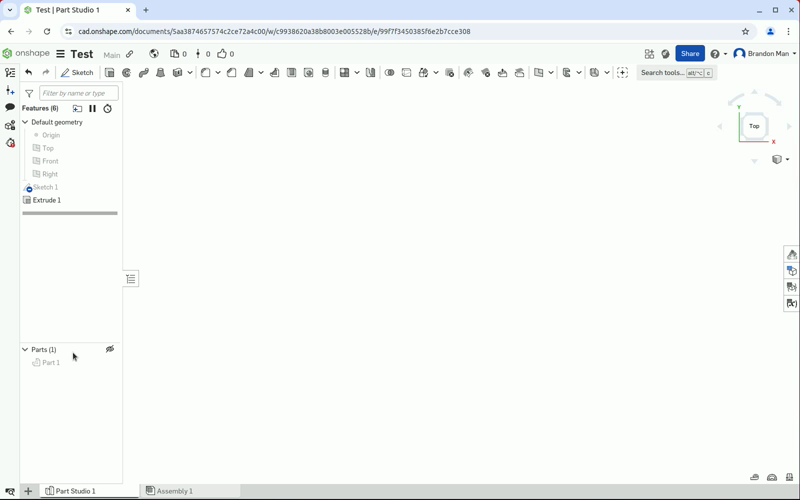
mouse_move(73, 352)
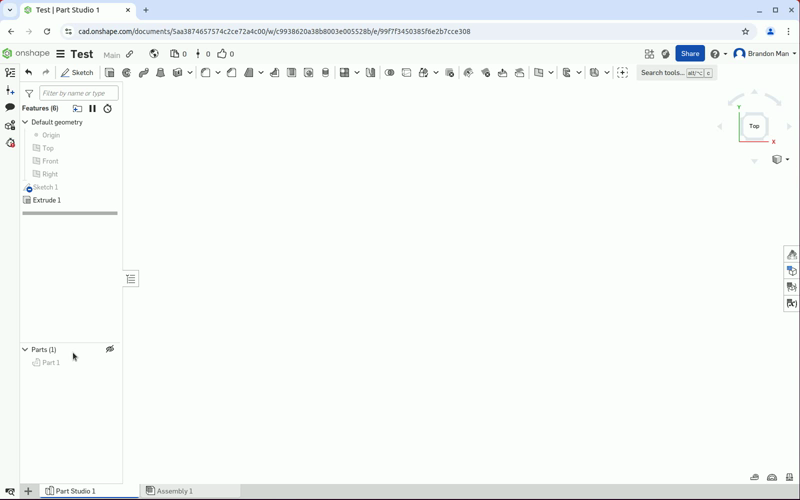
key(shift+y)
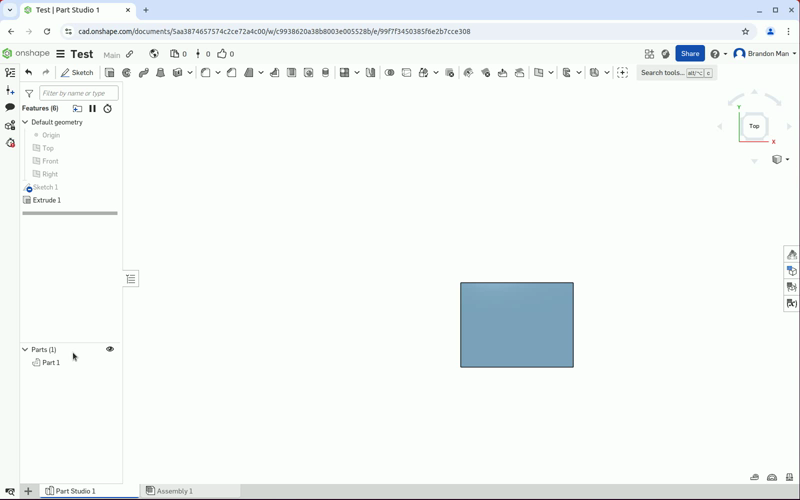
mouse_move(541, 75)
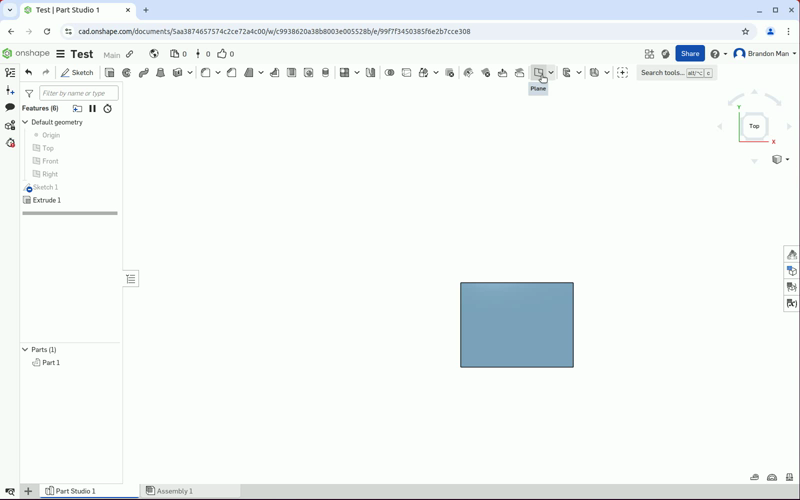
click(541, 75)
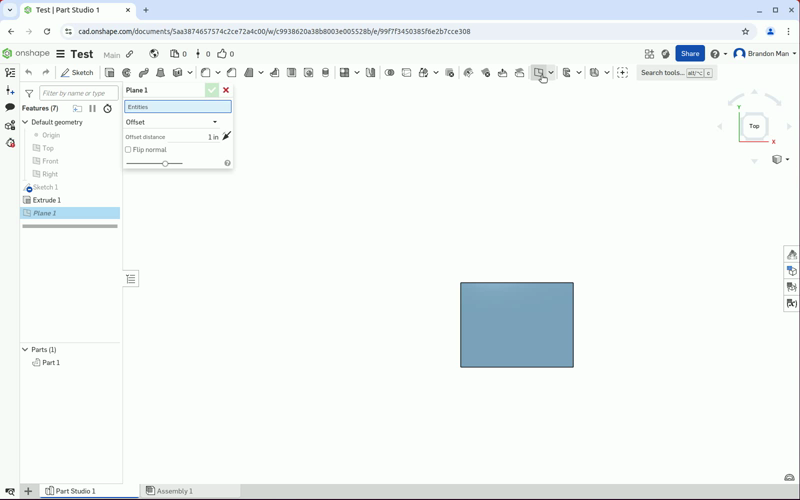
mouse_move(73, 150)
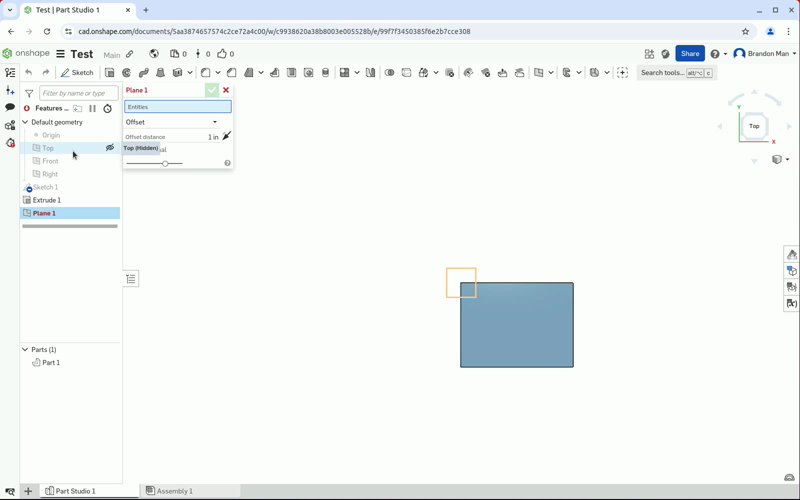
click(73, 150)
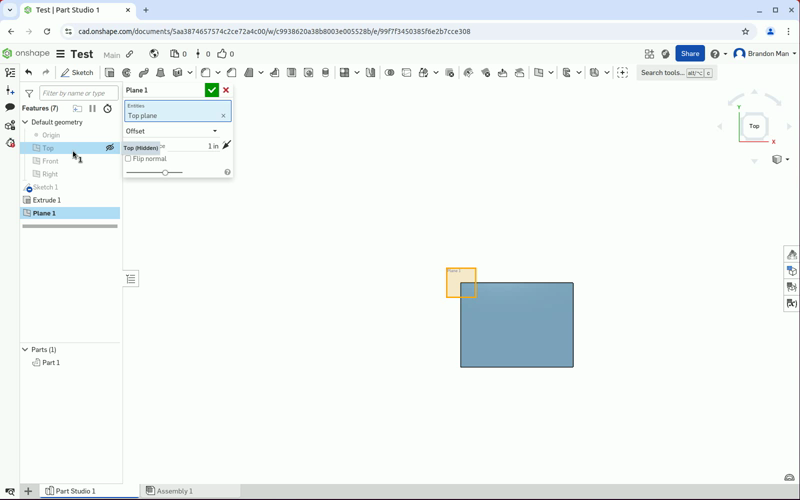
key(tab, 2)
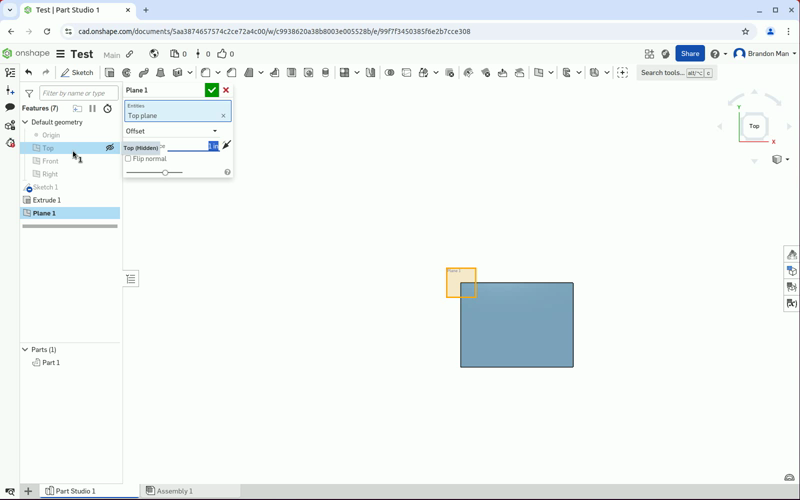
text(11.554)
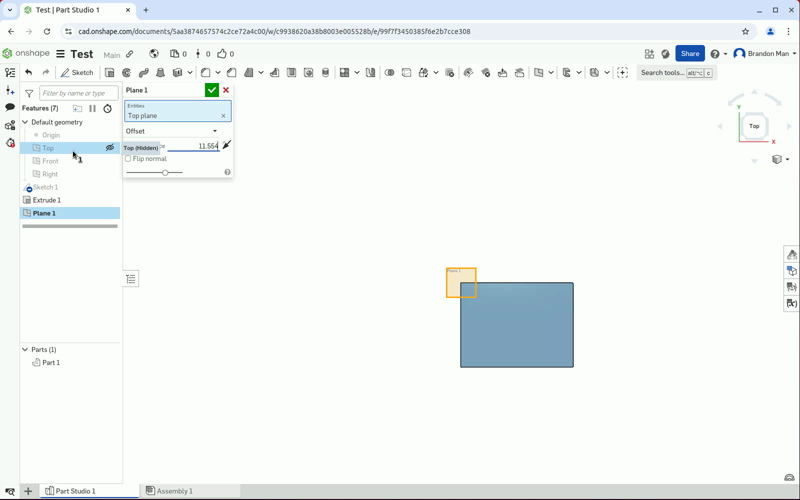
key(enter, 2)
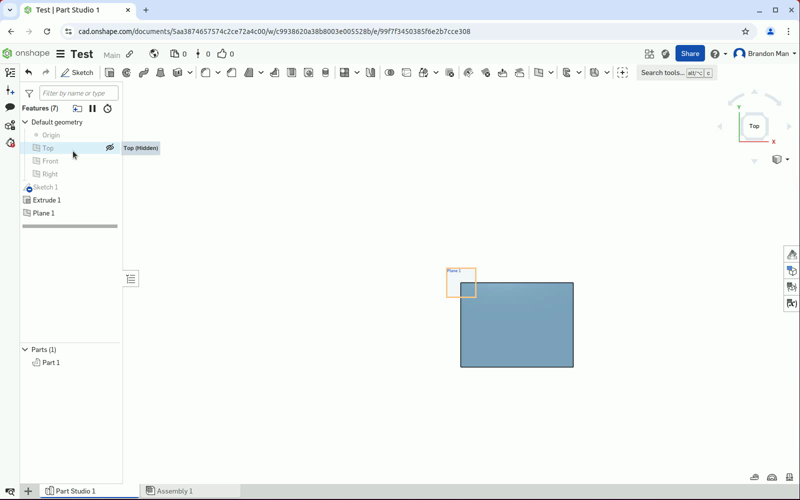
key(shift+s)
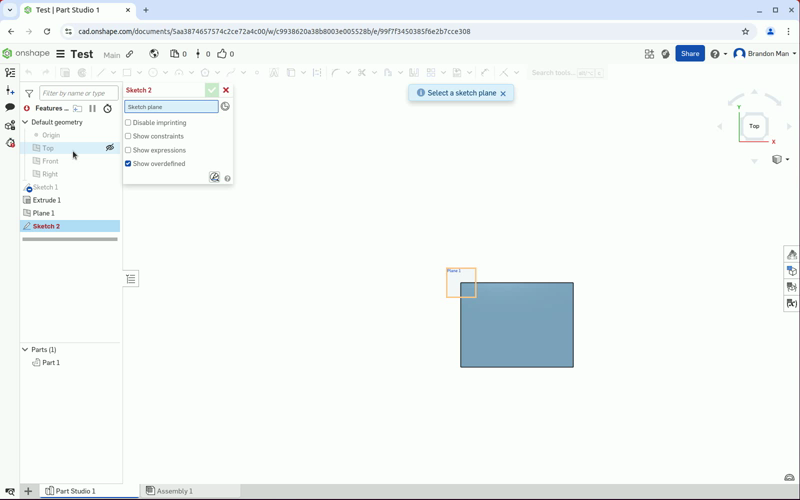
mouse_move(73, 215)
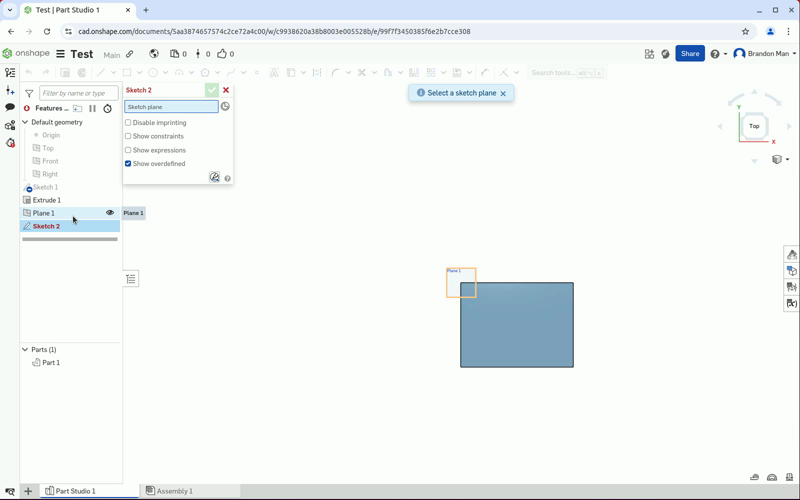
click(73, 215)
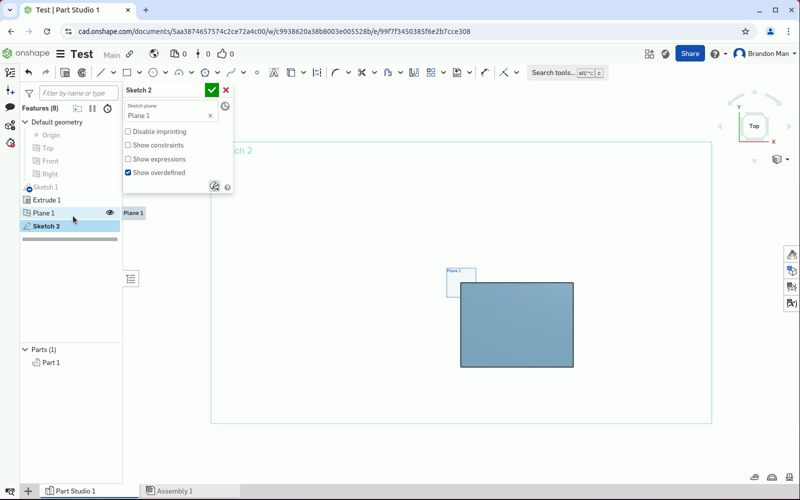
mouse_move(73, 352)
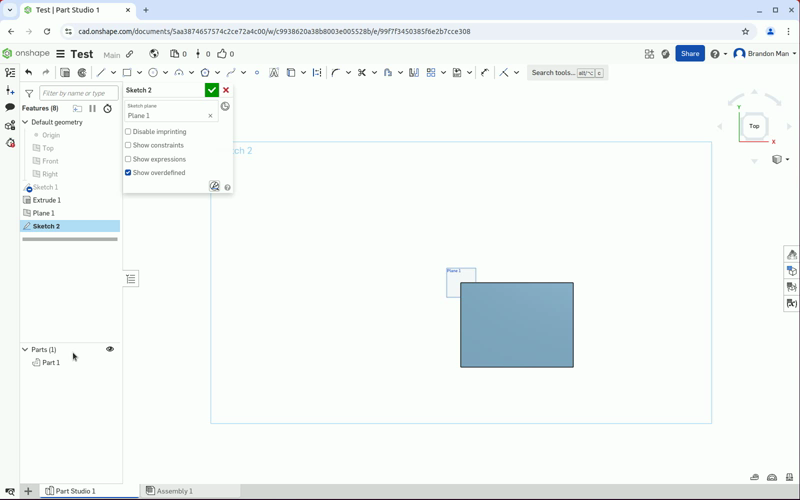
key(y)
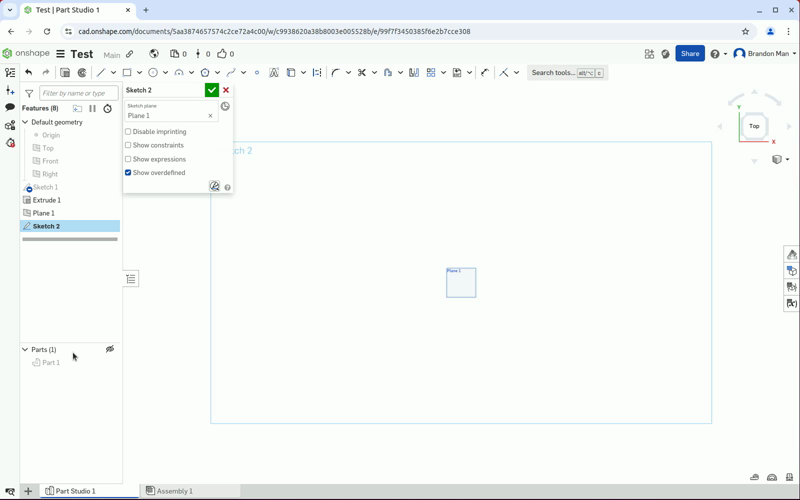
key(l)
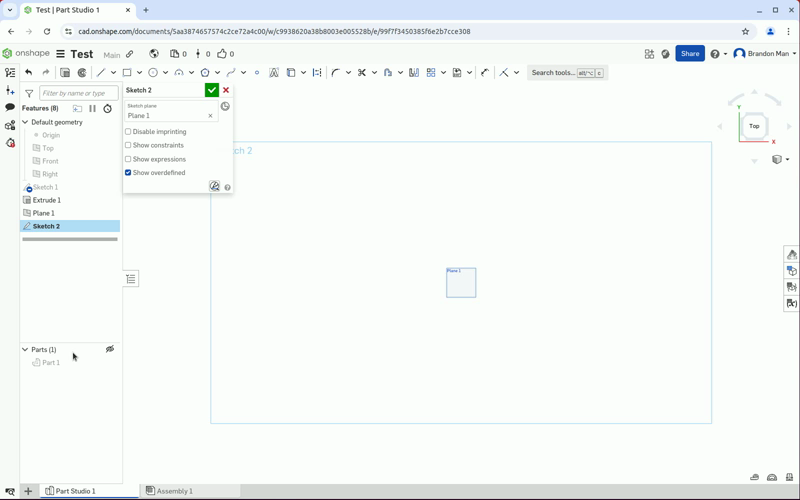
key_down(shift)
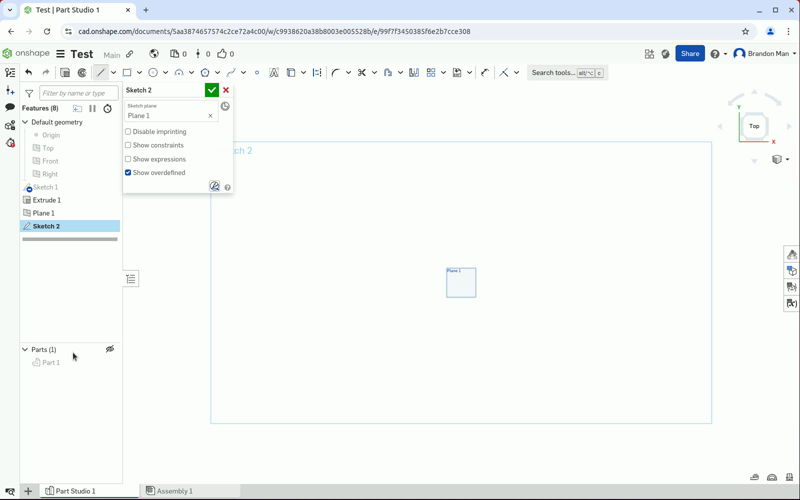
mouse_move(474, 367)
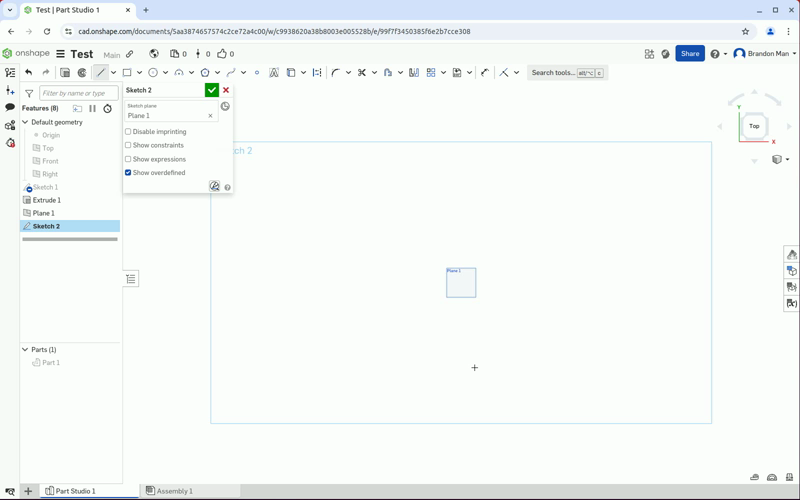
click(474, 367)
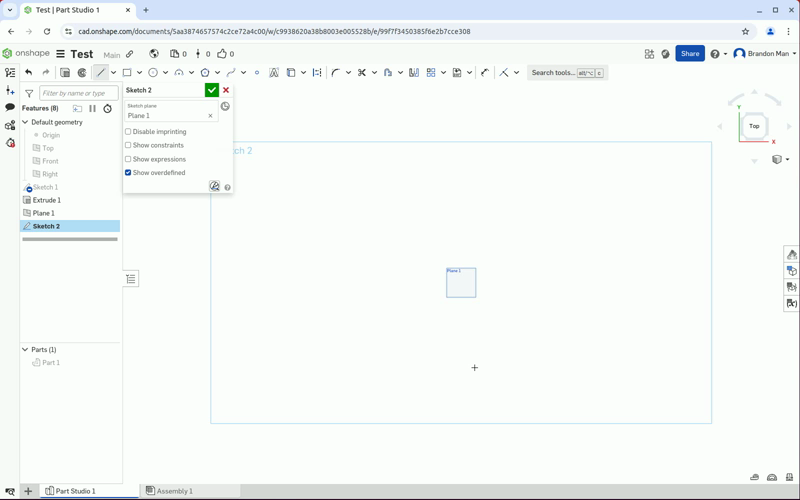
key_up(shift)
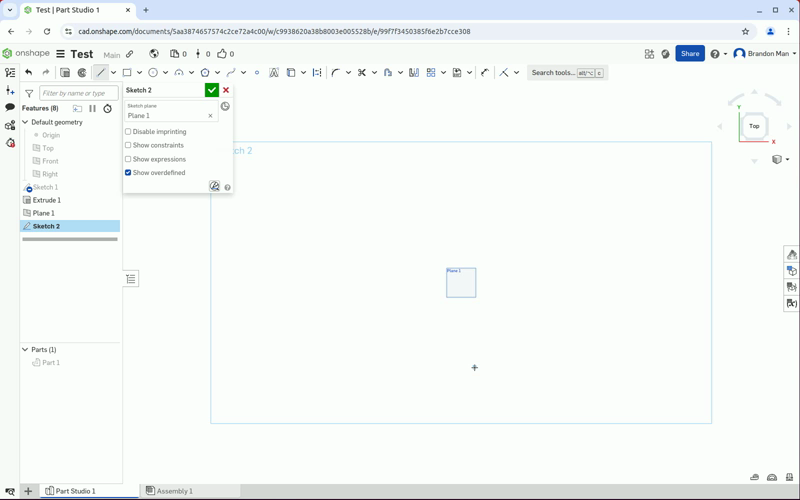
key_down(shift)
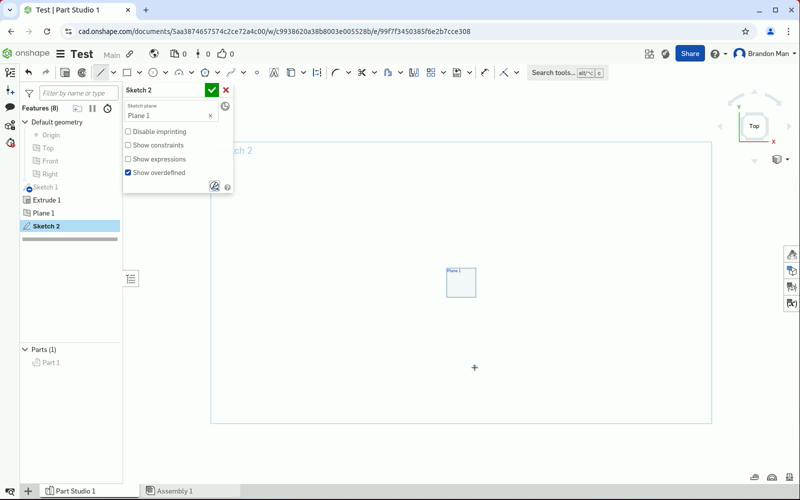
mouse_move(545, 367)
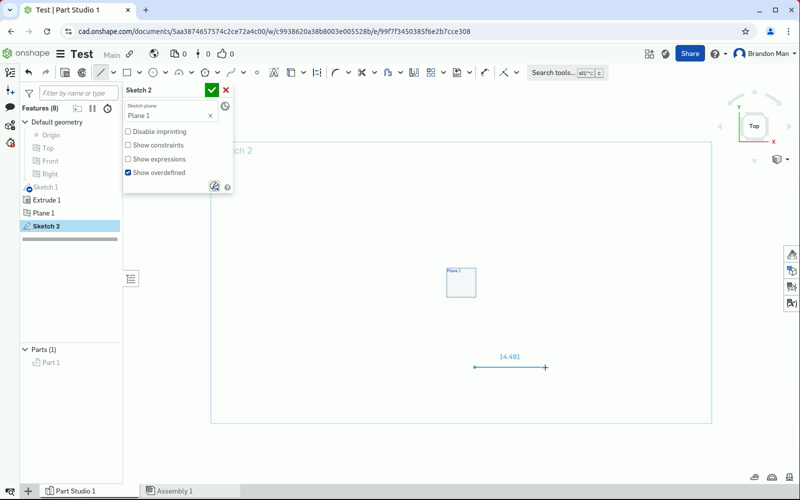
click(545, 367)
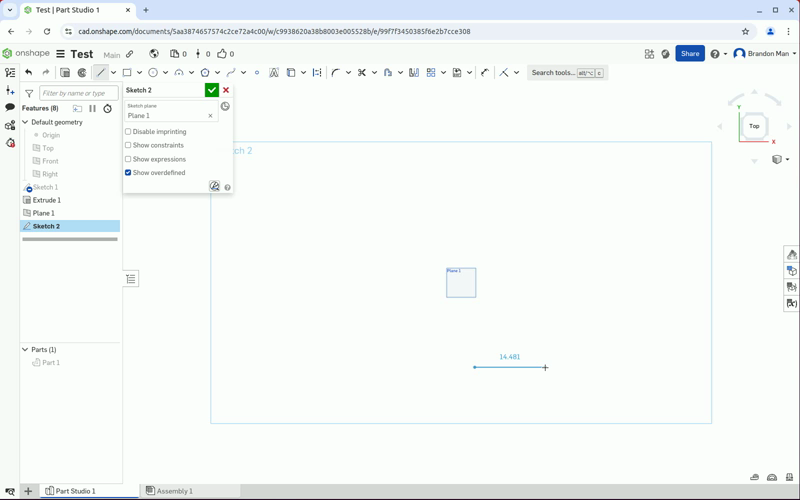
key_up(shift)
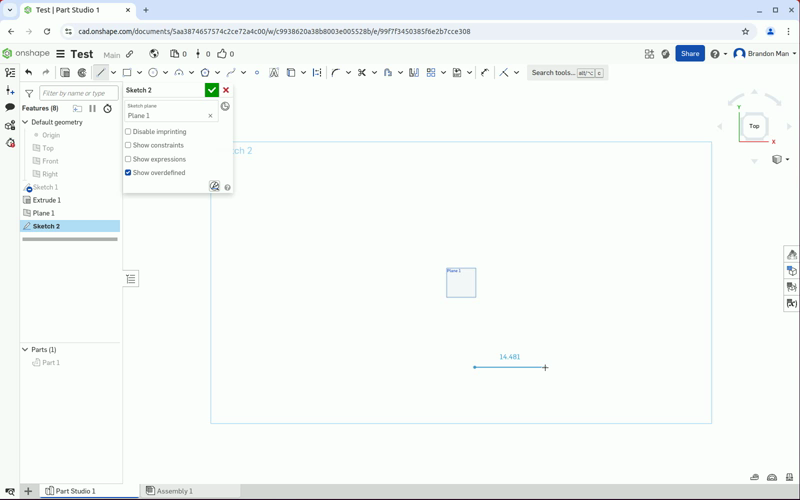
key_down(shift)
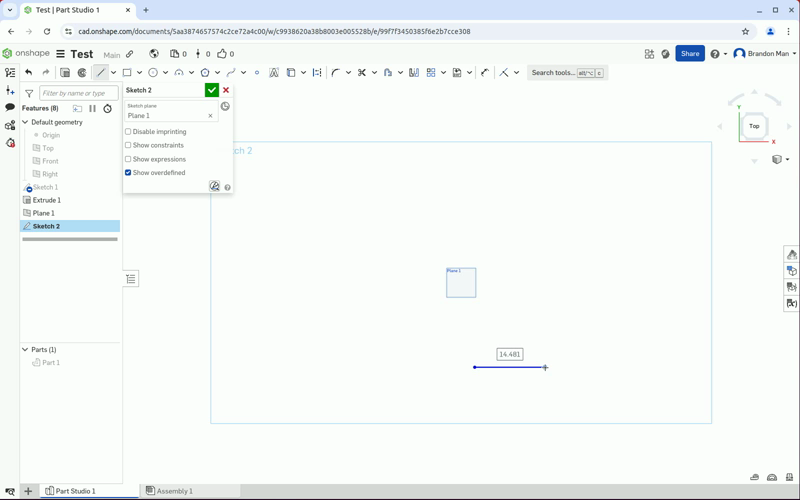
mouse_move(575, 367)
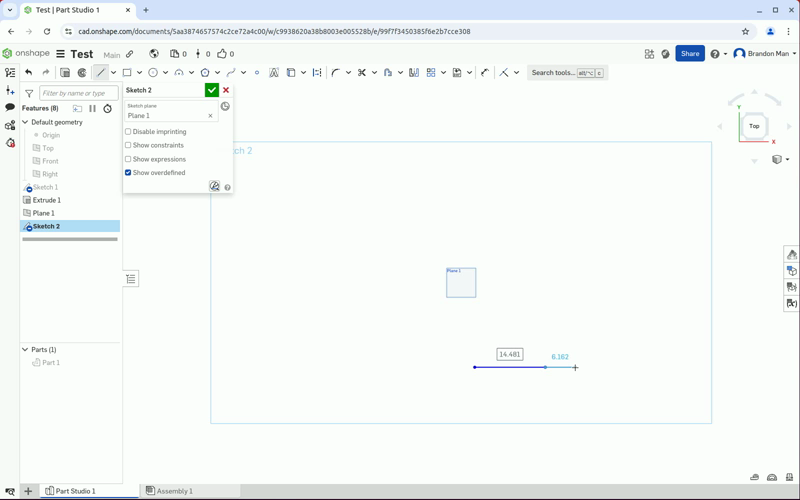
mouse_move(573, 324)
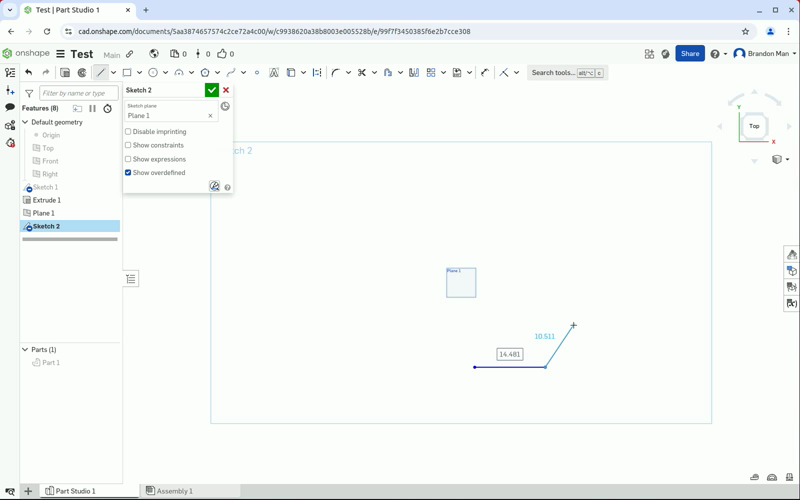
click(573, 324)
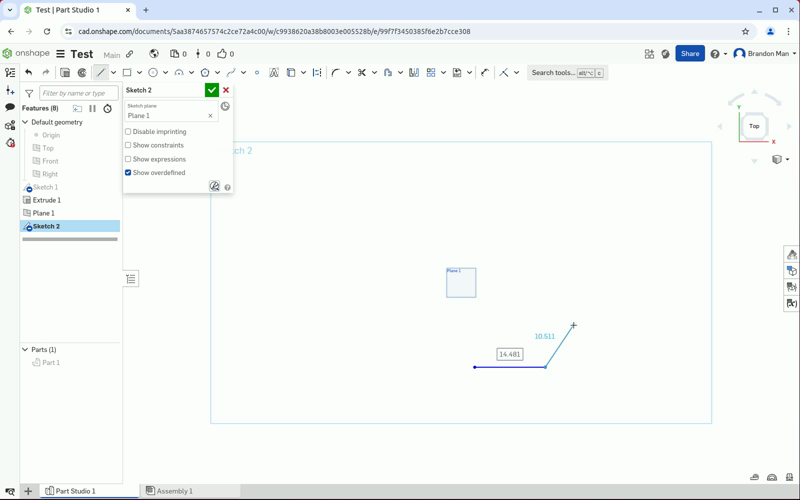
key_up(shift)
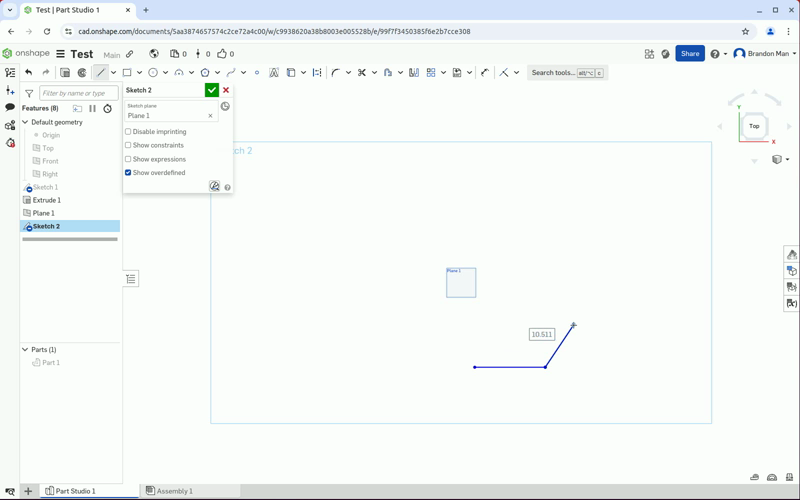
key_down(shift)
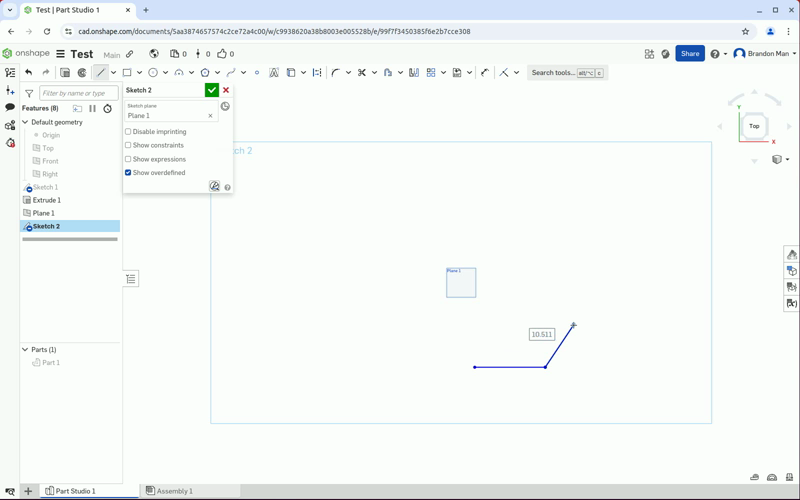
mouse_move(589, 324)
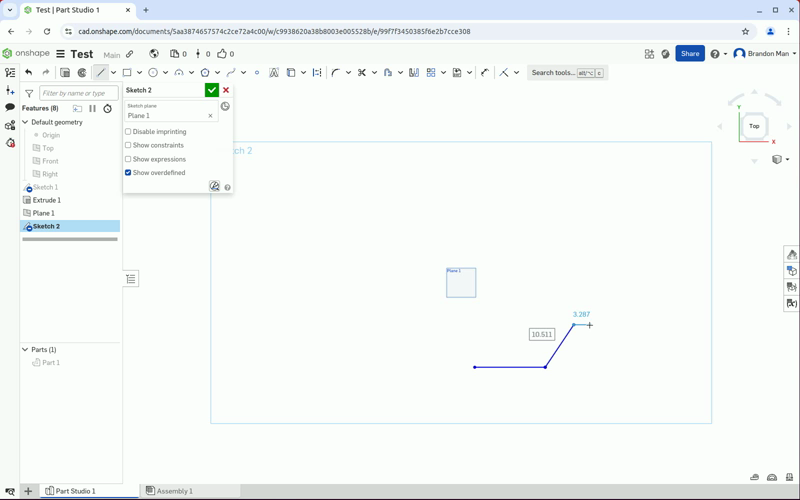
mouse_move(573, 283)
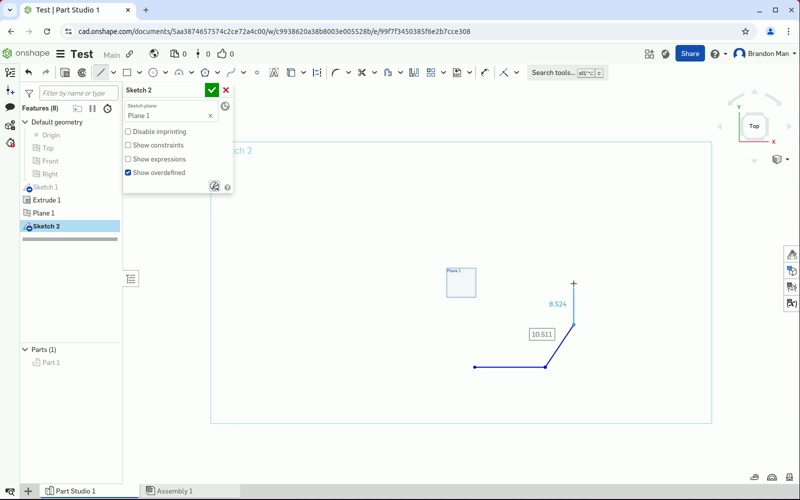
click(573, 283)
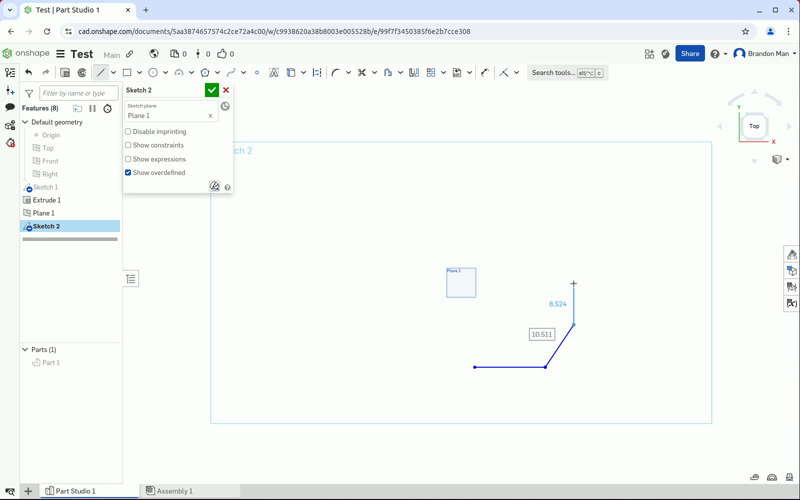
key_up(shift)
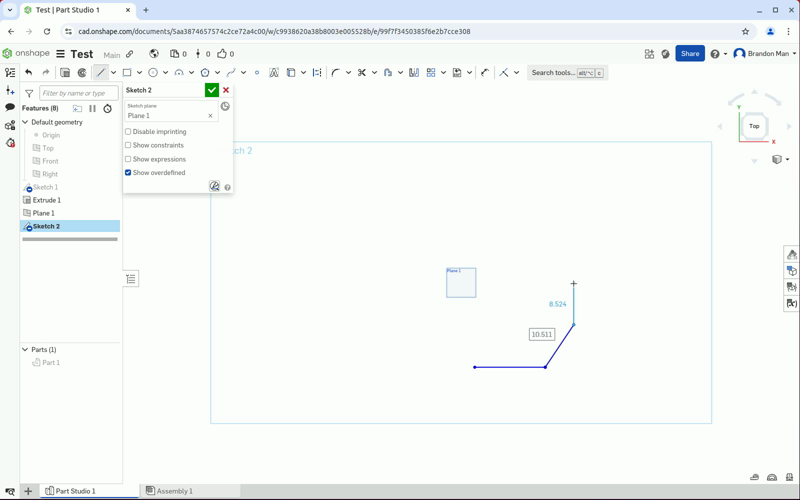
key_down(shift)
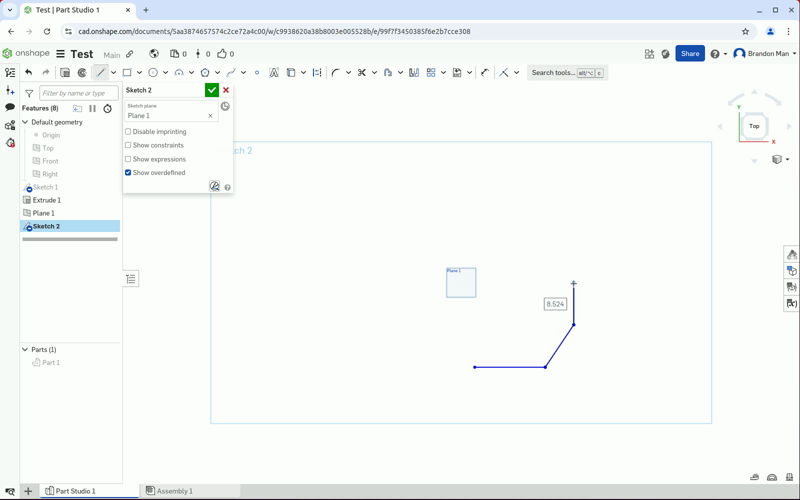
mouse_move(589, 283)
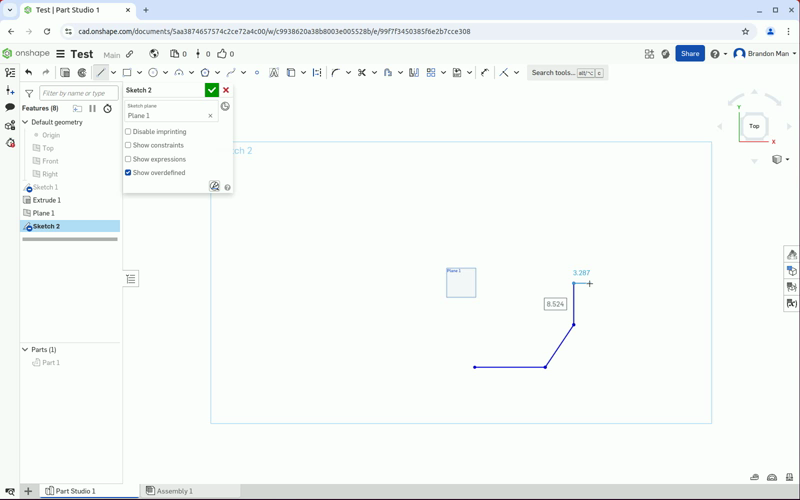
mouse_move(531, 283)
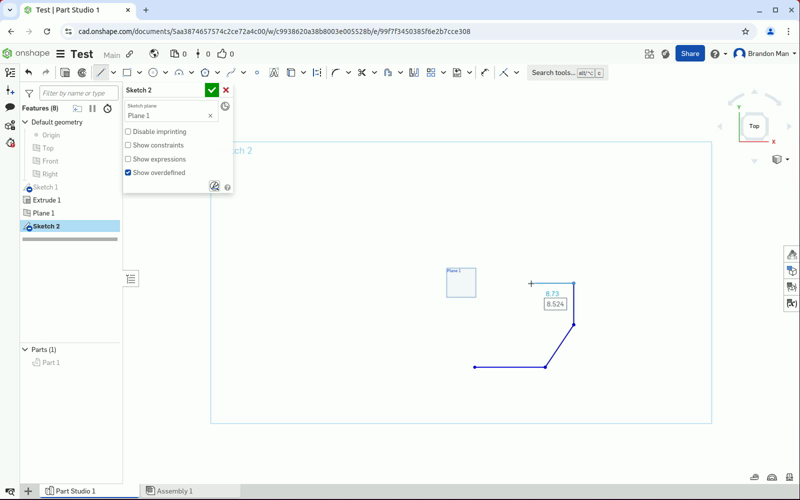
click(531, 283)
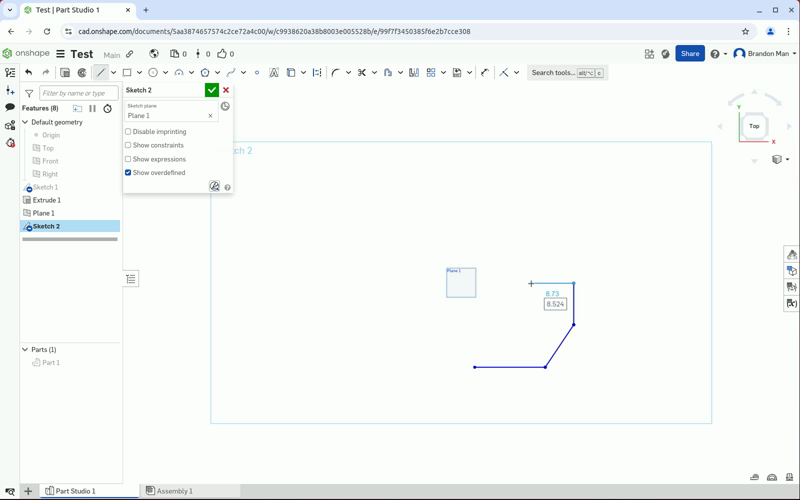
key_up(shift)
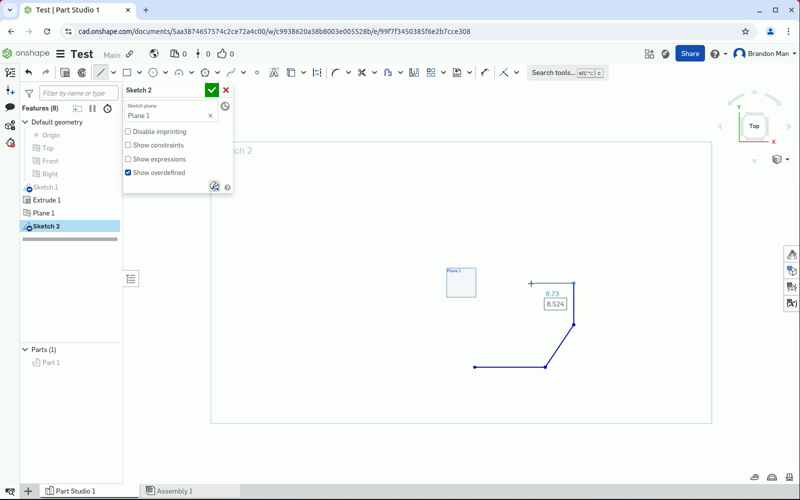
key_down(shift)
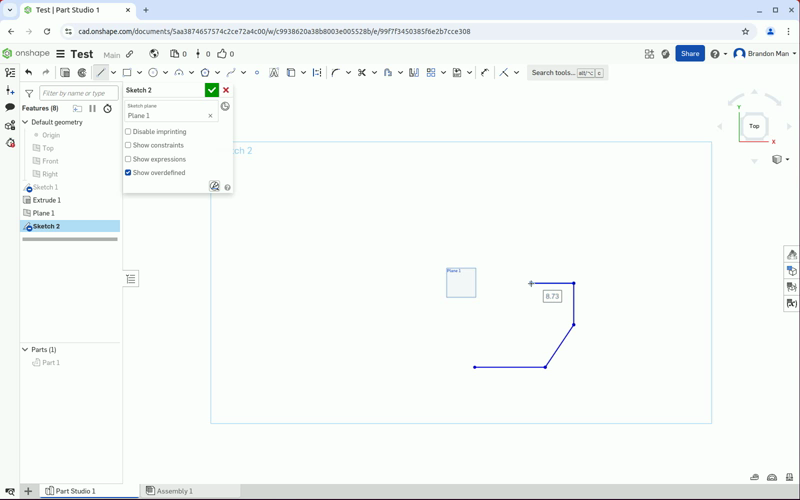
mouse_move(474, 367)
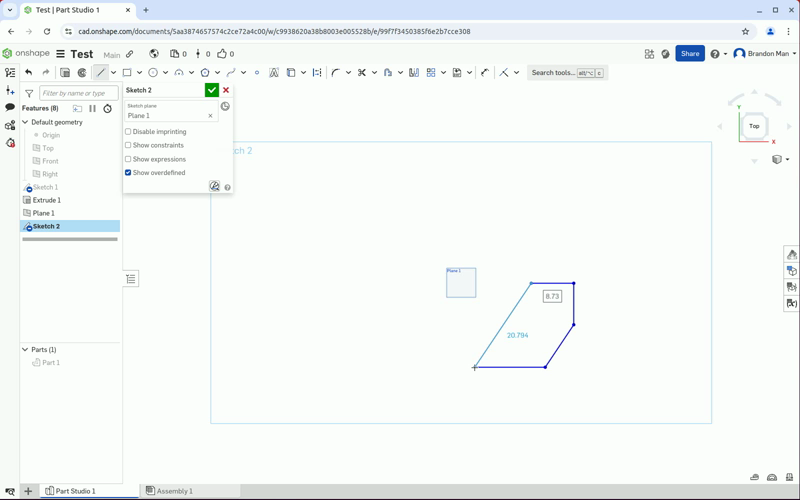
key_up(shift)
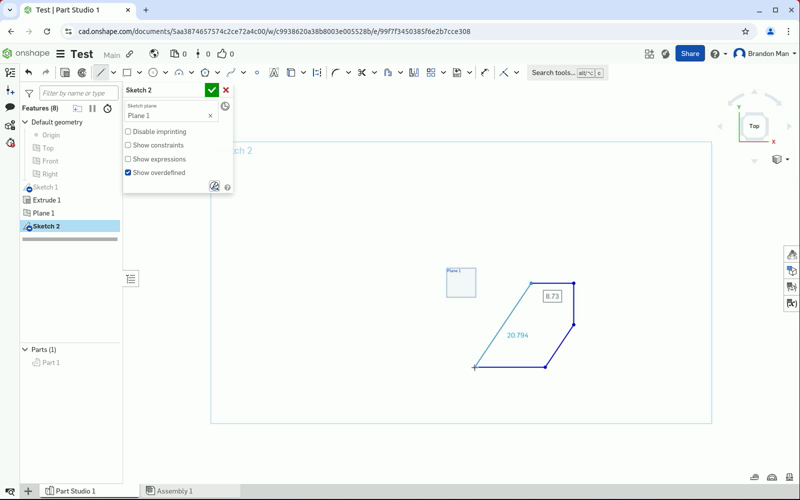
click(474, 367)
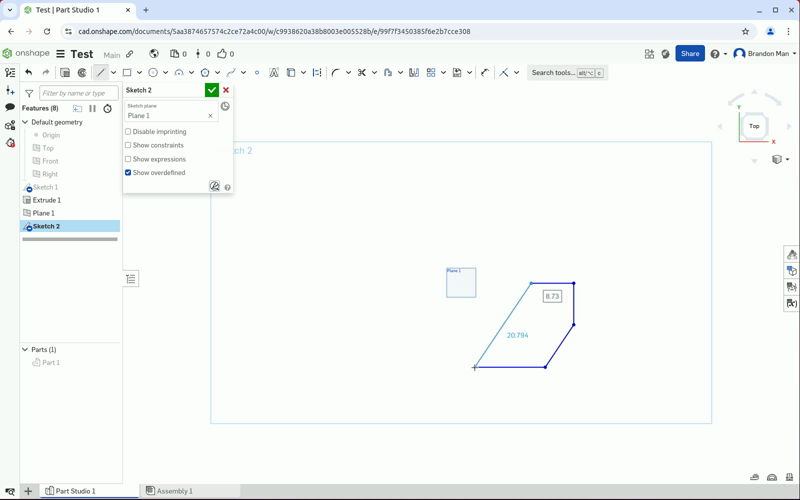
key(esc)
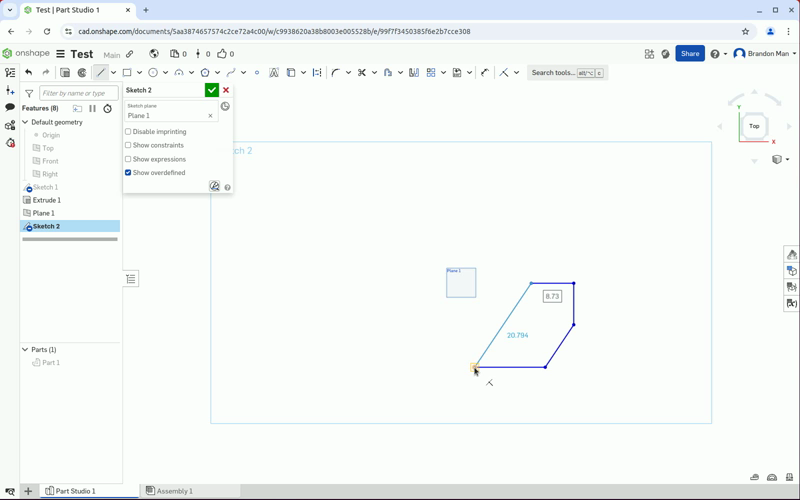
mouse_move(533, 293)
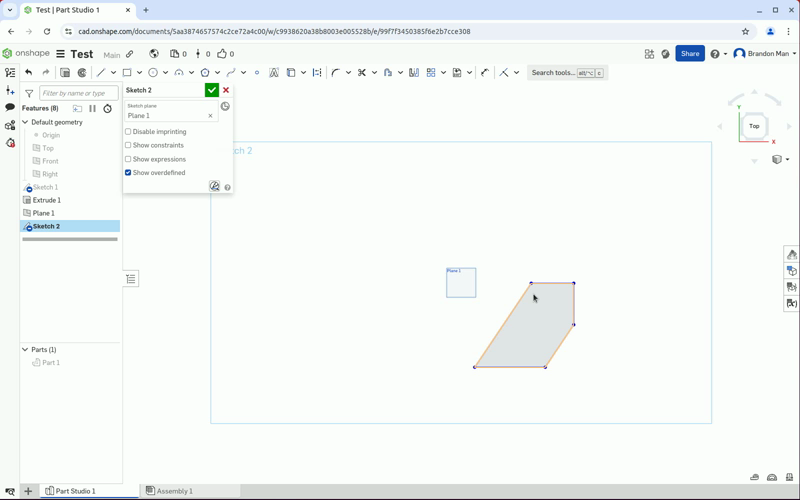
click(533, 293)
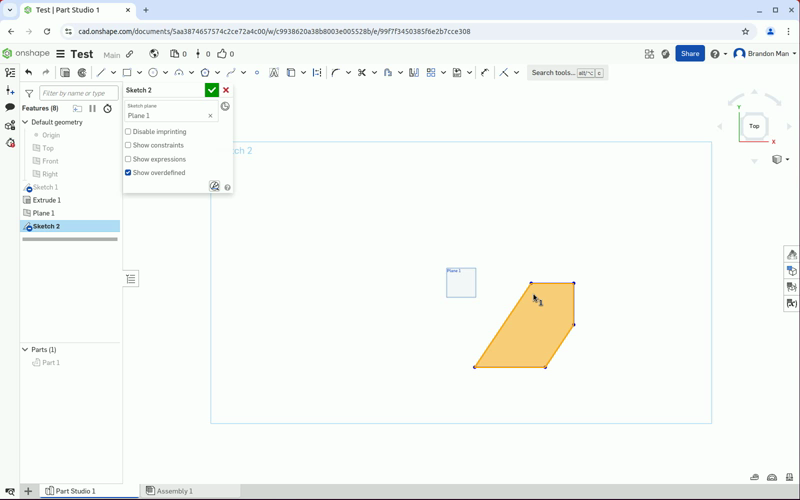
mouse_move(73, 352)
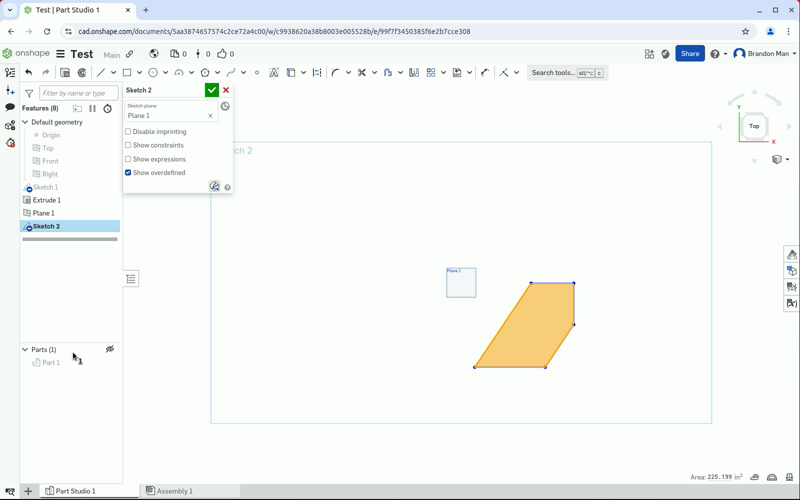
key(shift+y)
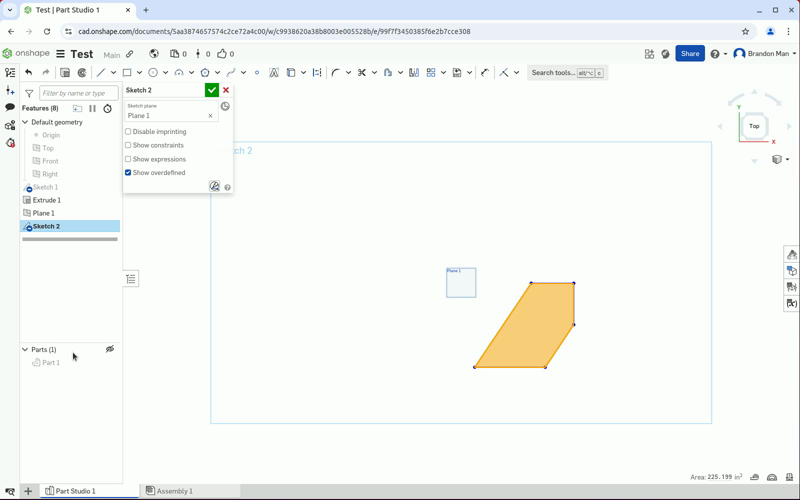
key(shift+e)
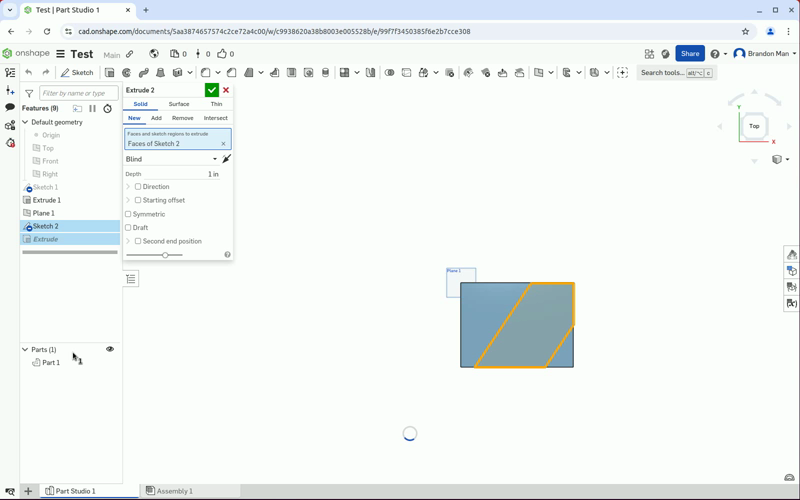
mouse_move(143, 106)
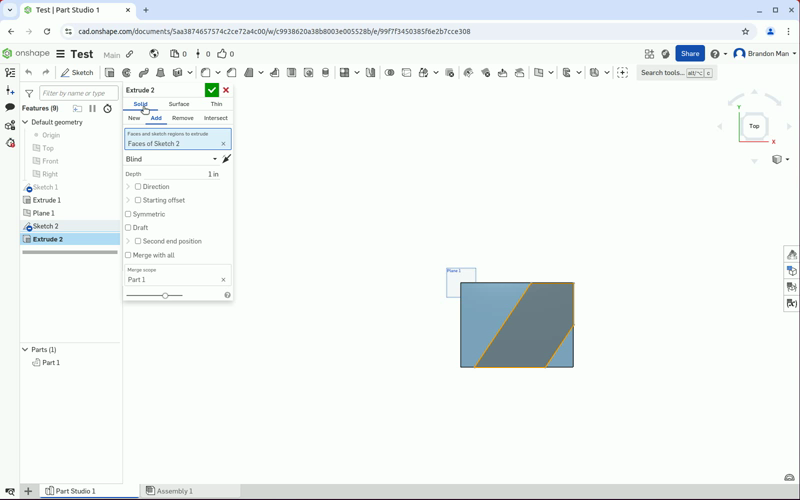
click(143, 106)
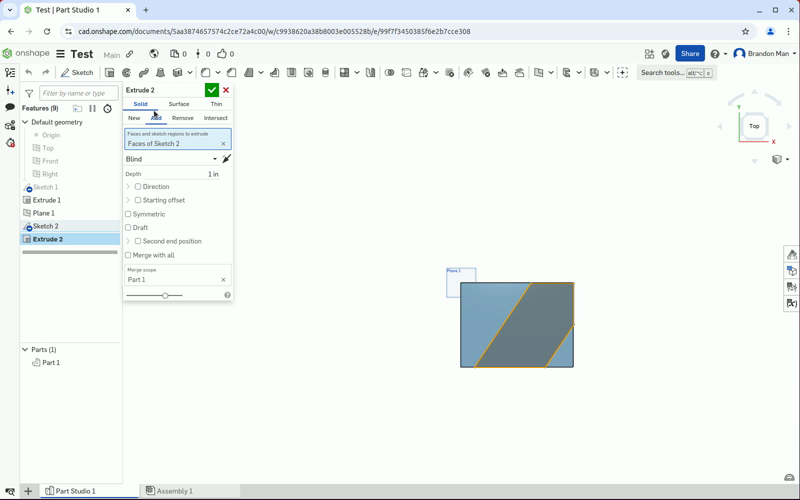
mouse_move(186, 120)
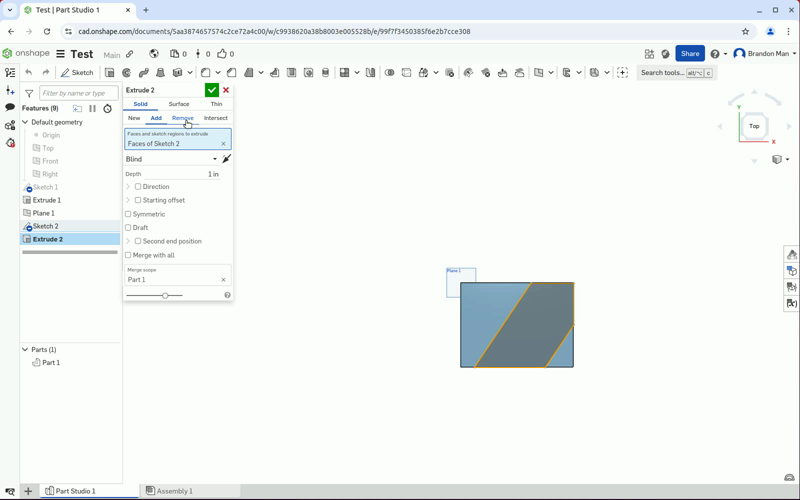
click(186, 120)
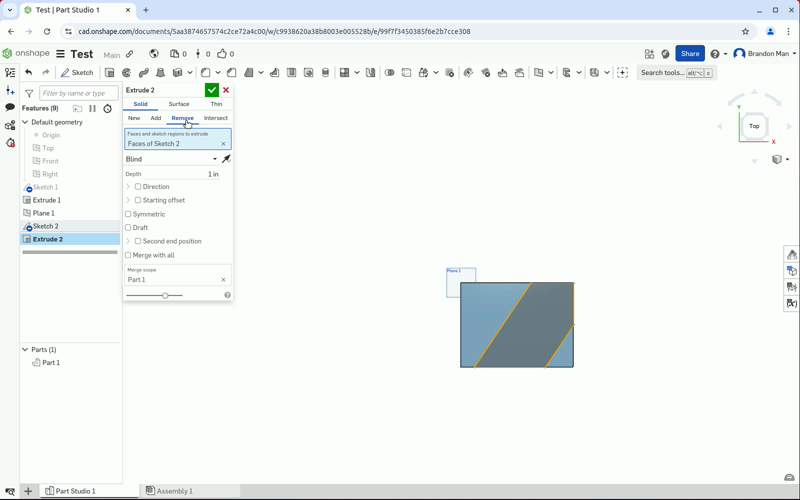
key(tab, 4)
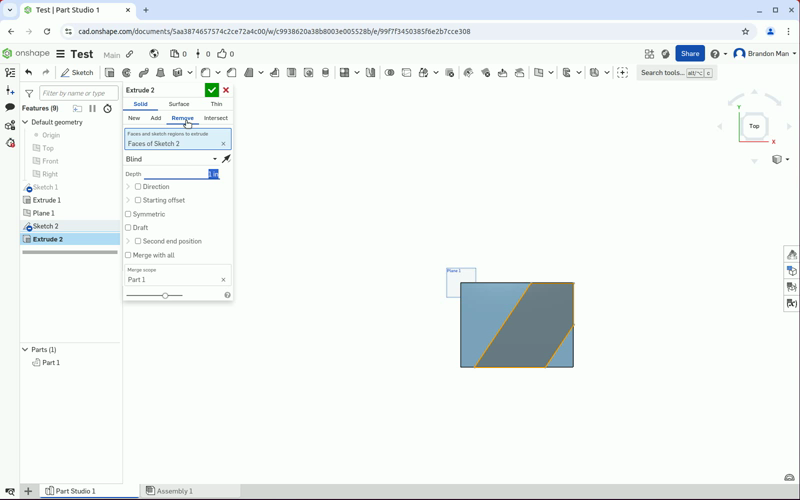
text(5.777)
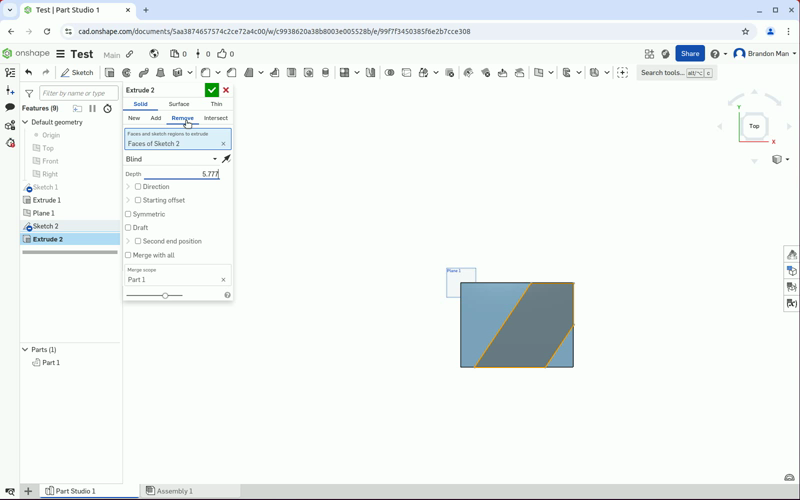
key(tab, 6)
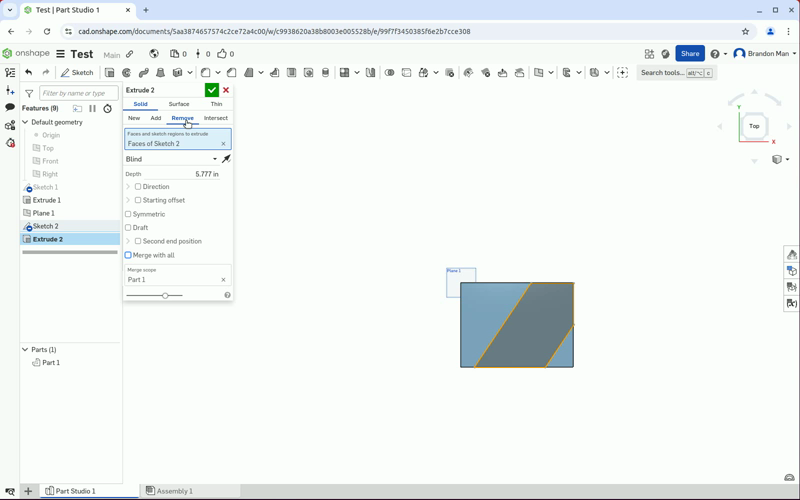
key(space)
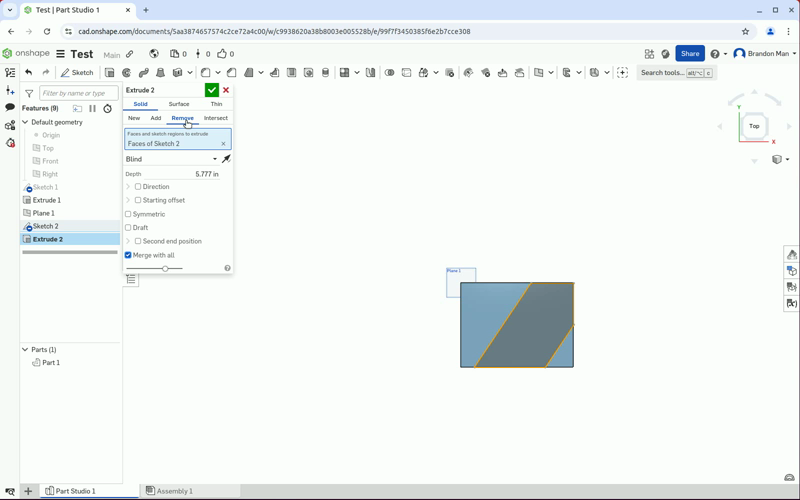
key(enter)
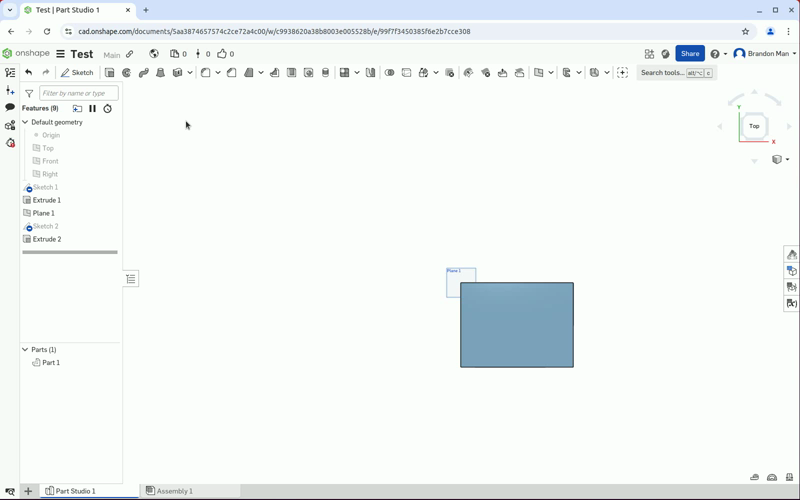
key(shift+h)
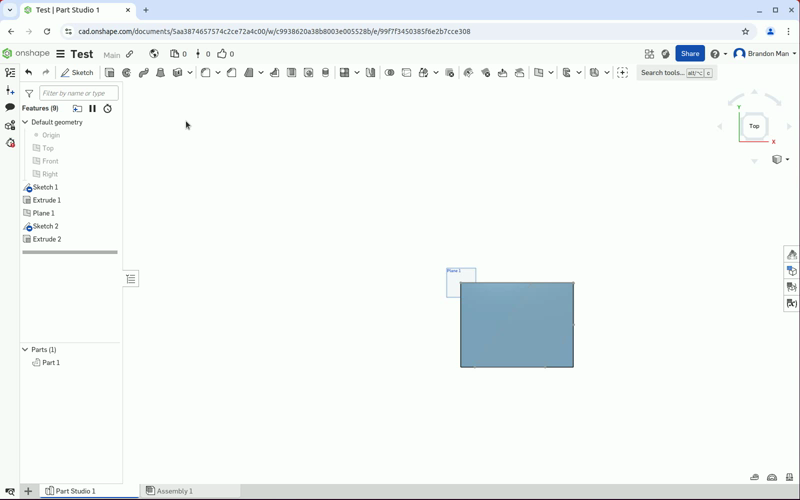
key(shift+h)
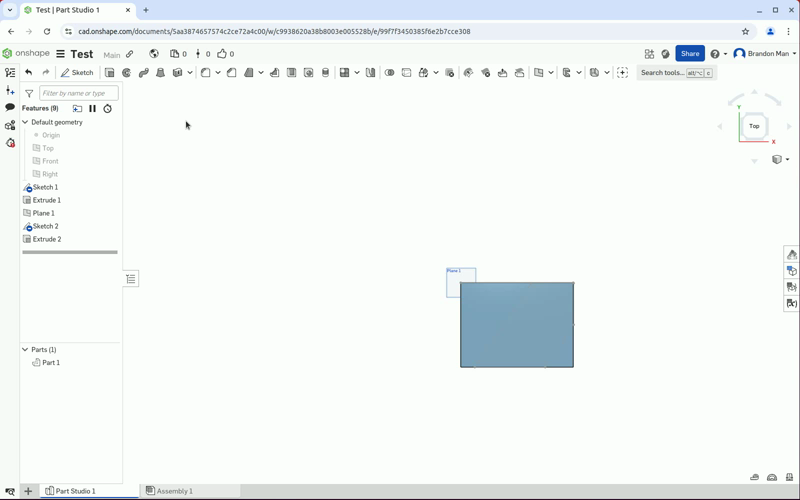
key(shift+7)
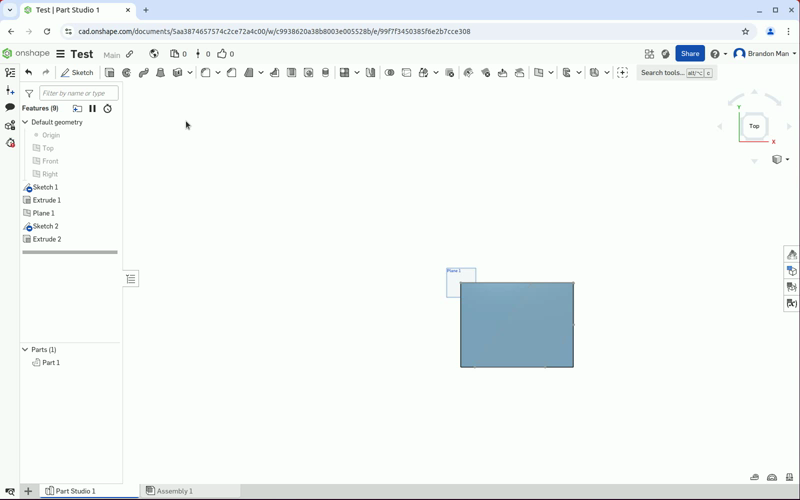
key(up, 3)
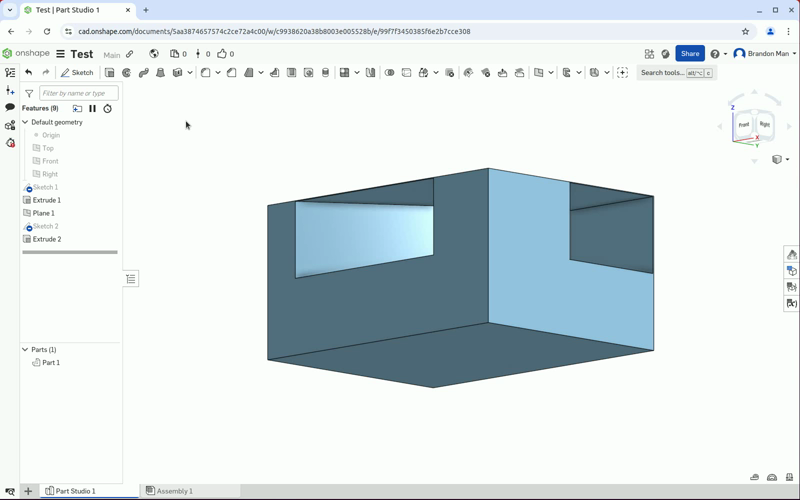
key(left, 3)
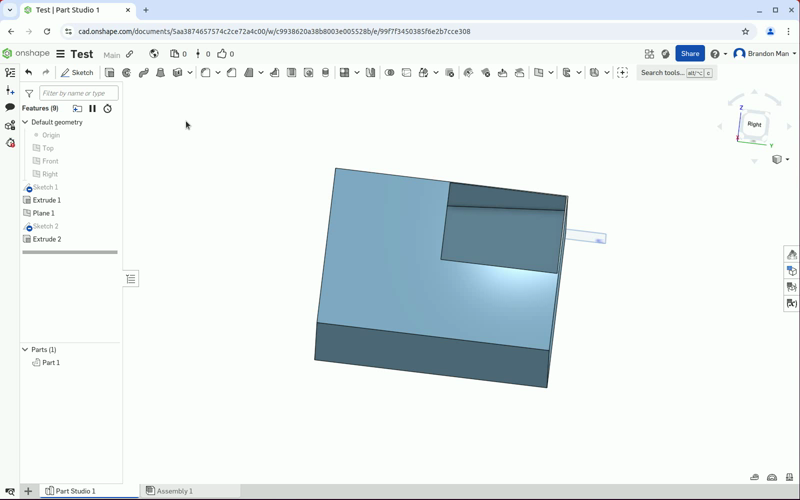
key(right, 3)
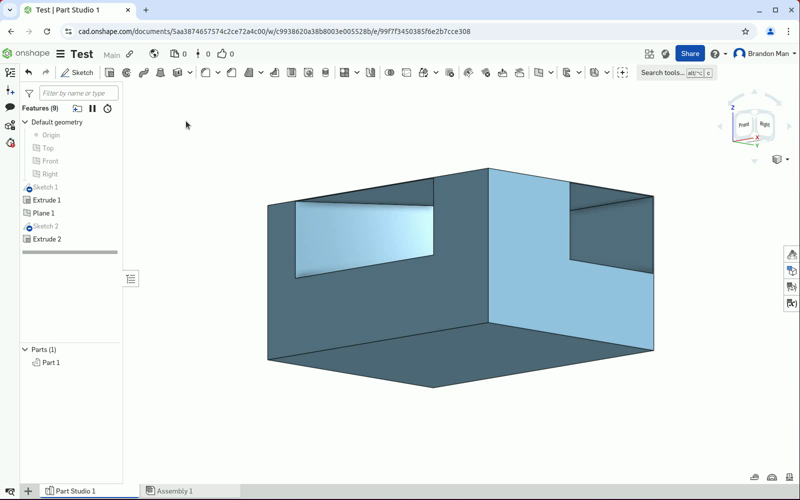
key(down, 3)
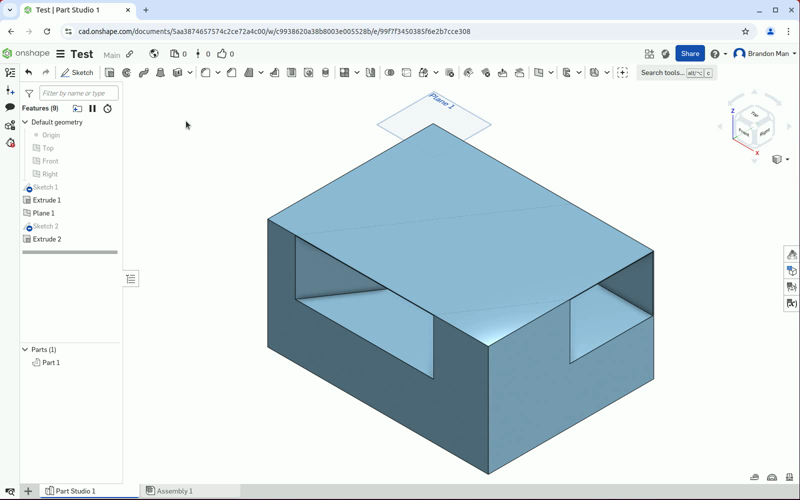
mouse_move(73, 189)
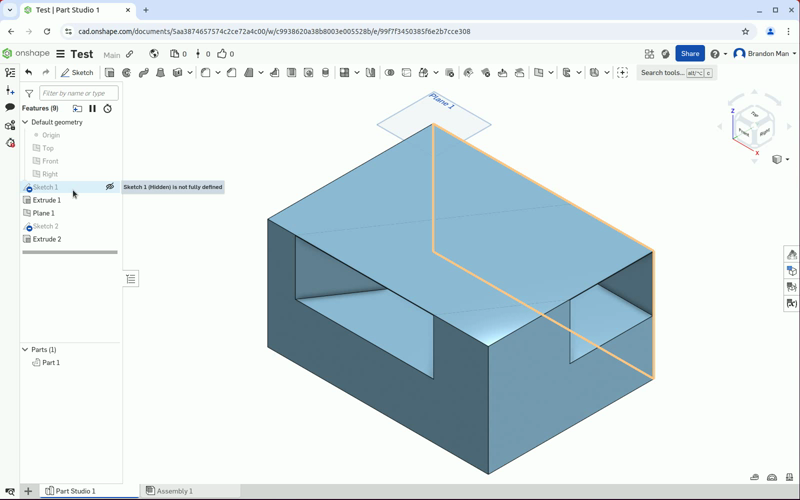
click(73, 189)